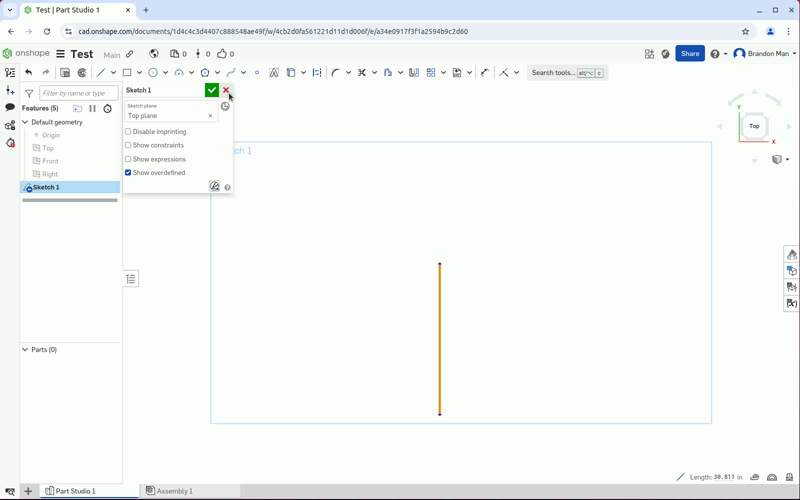
key(shift+h)
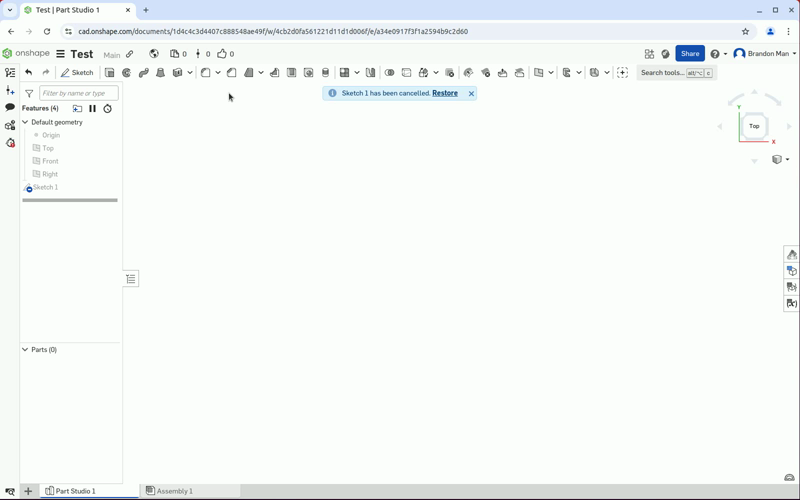
mouse_move(73, 352)
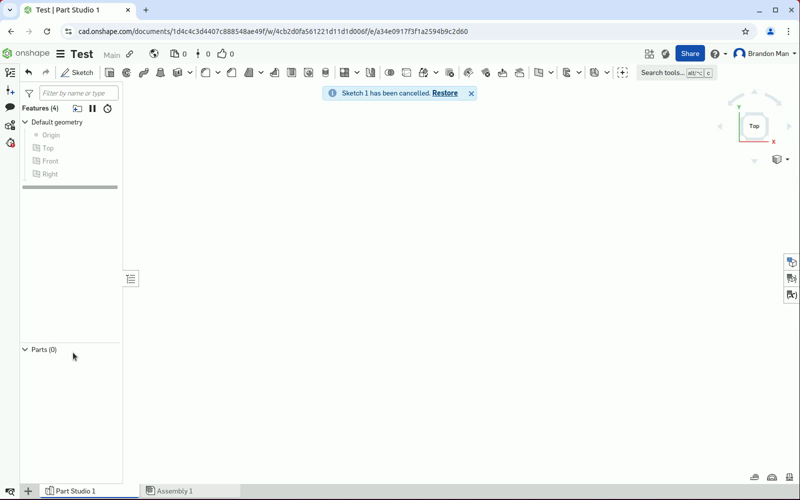
key(y)
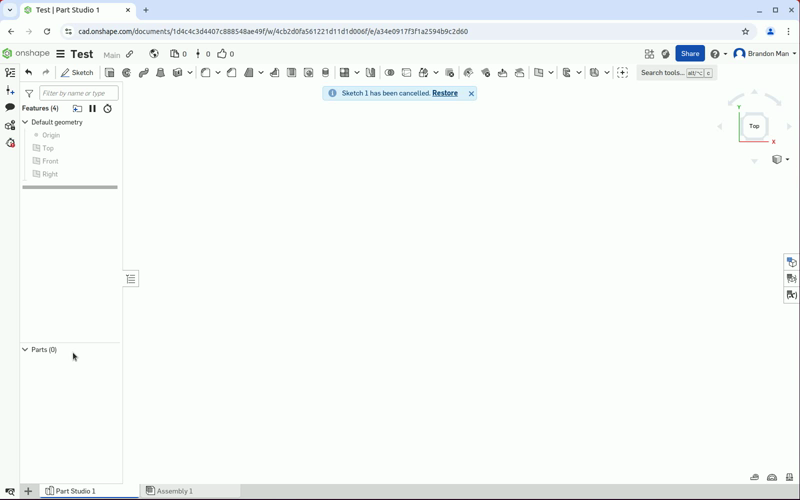
key(shift+p)
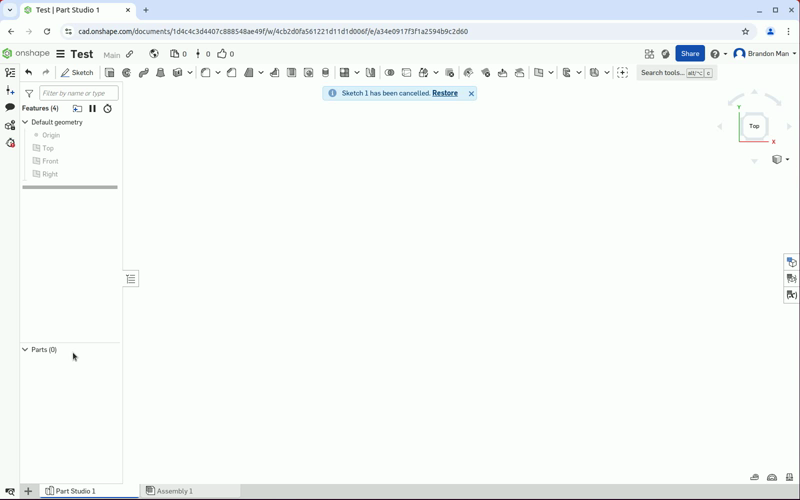
key(space)
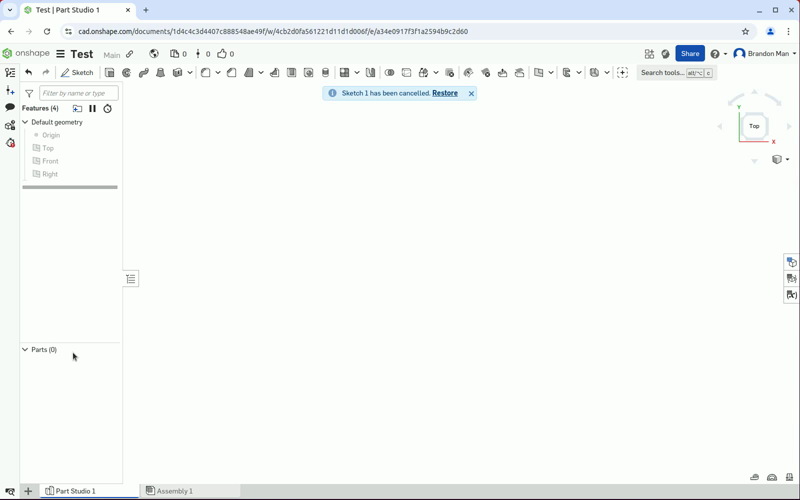
key_down(shift)
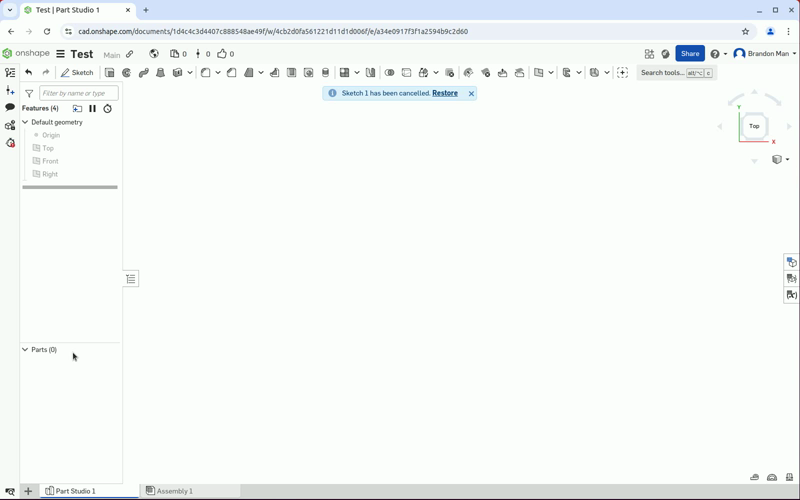
key(up)
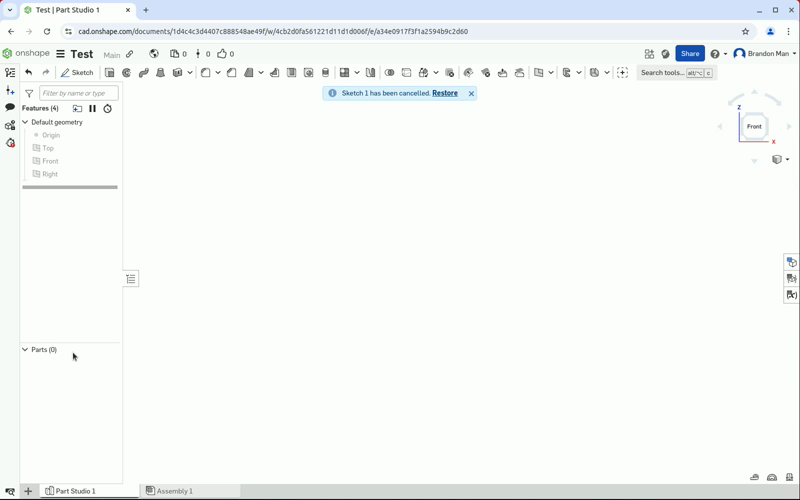
key_up(shift)
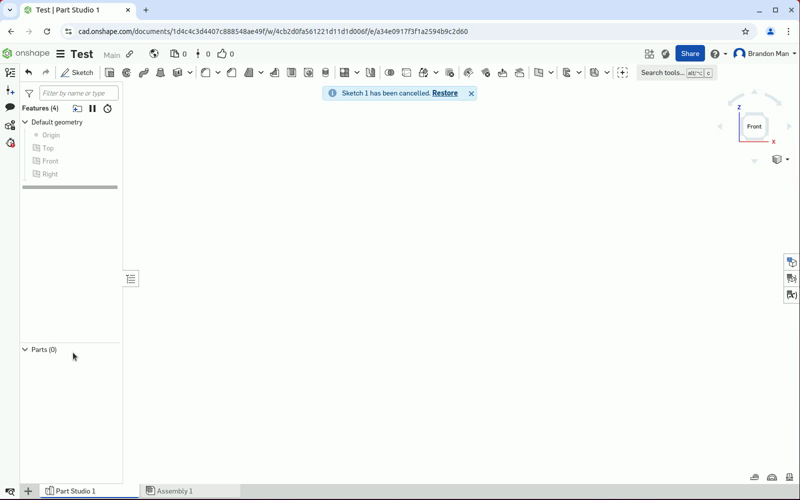
mouse_move(73, 352)
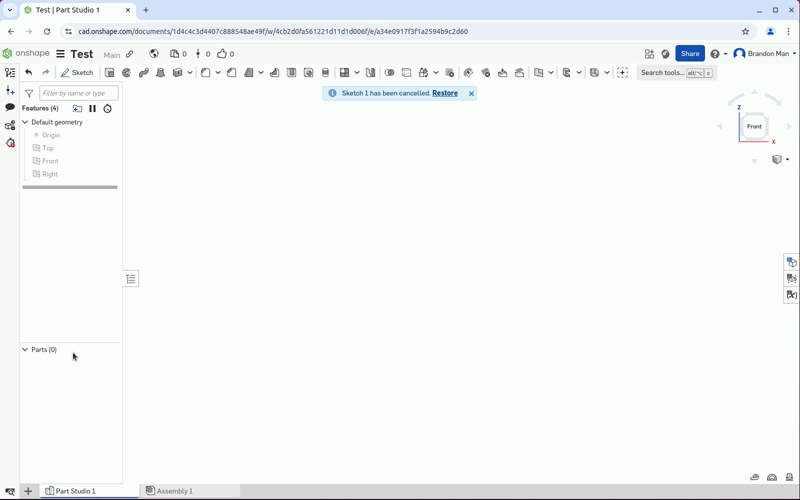
key(shift+y)
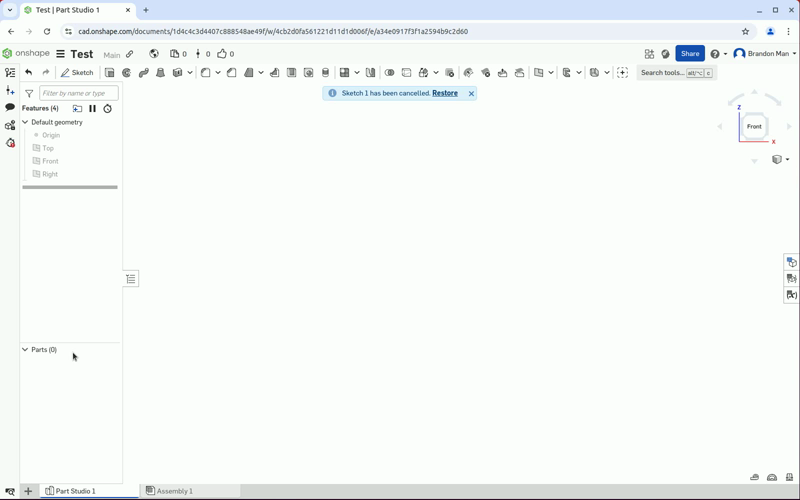
key(shift+s)
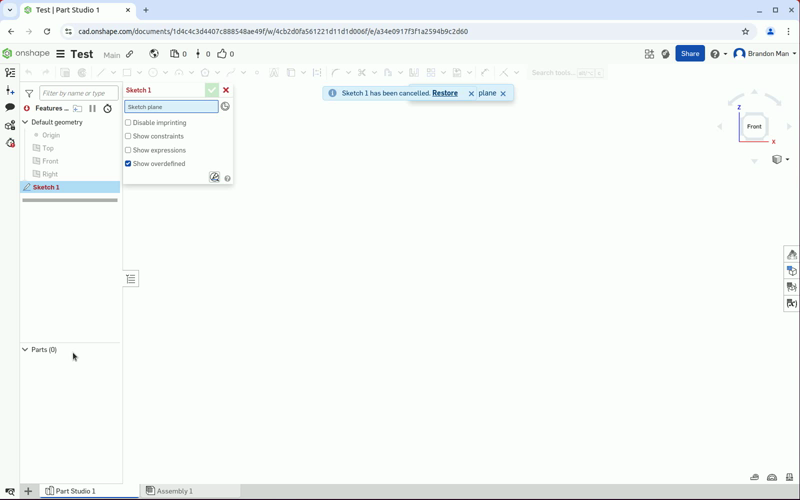
mouse_move(73, 163)
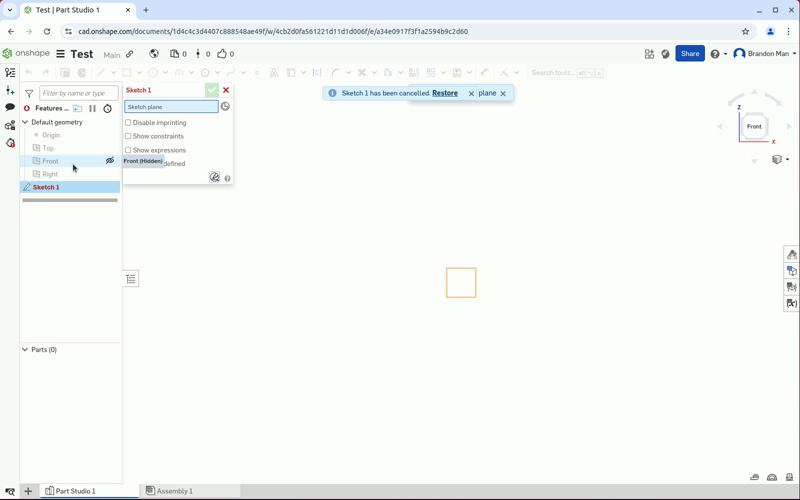
click(73, 163)
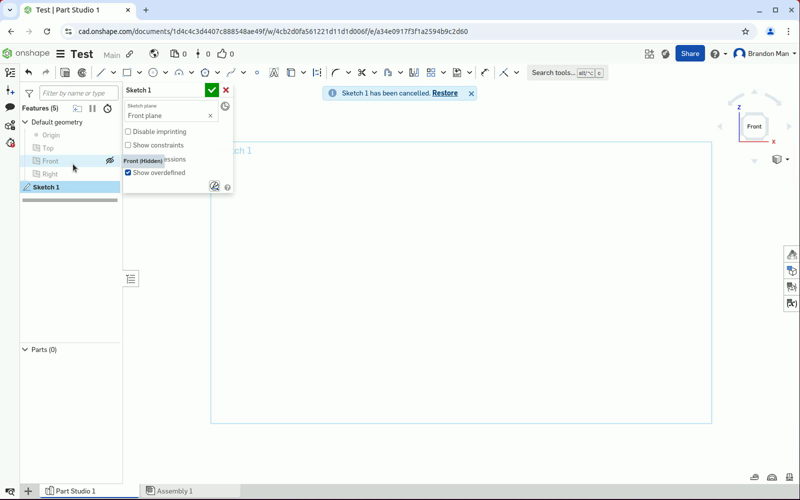
mouse_move(73, 352)
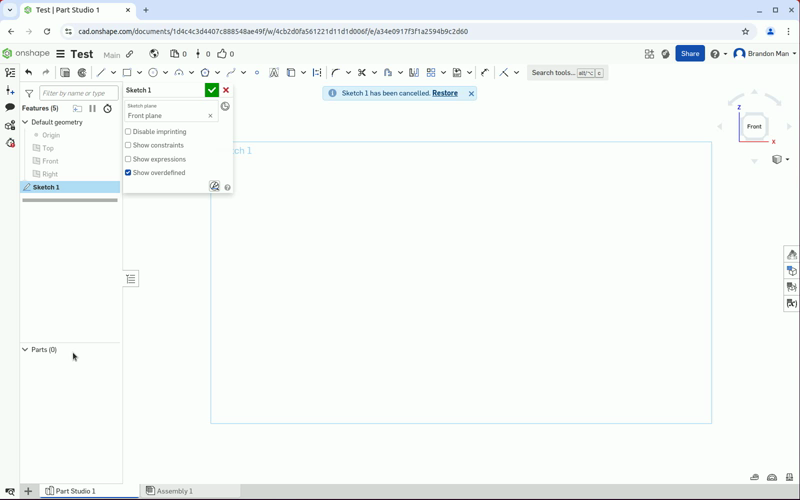
key(y)
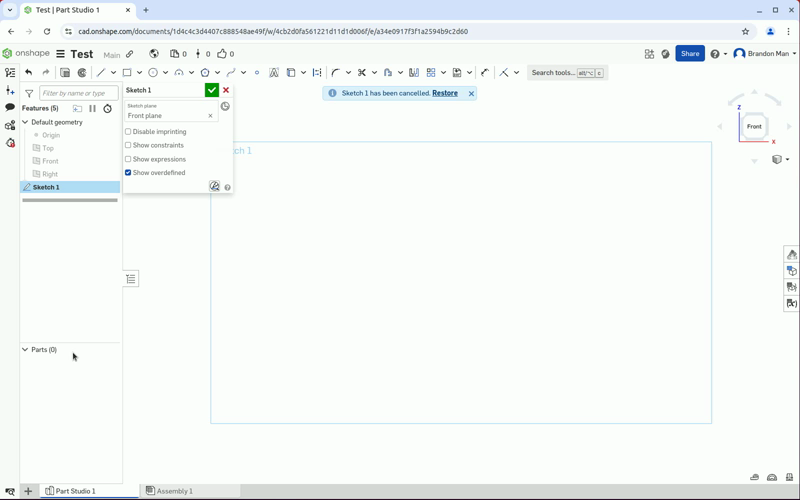
key(c)
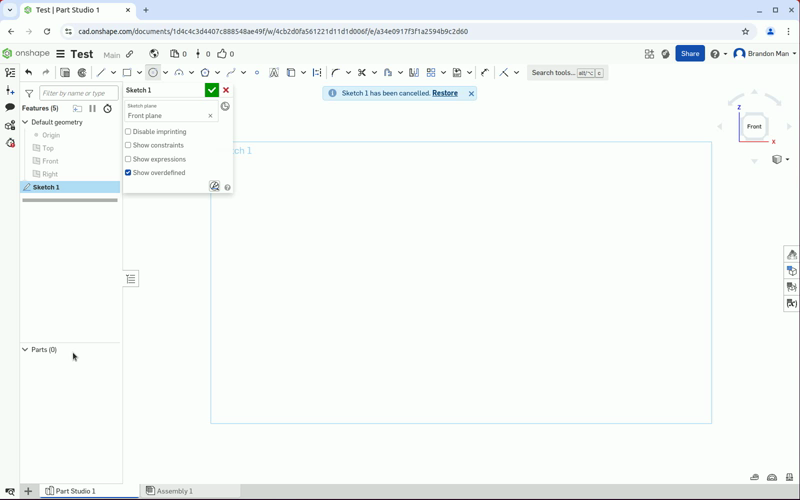
key_down(shift)
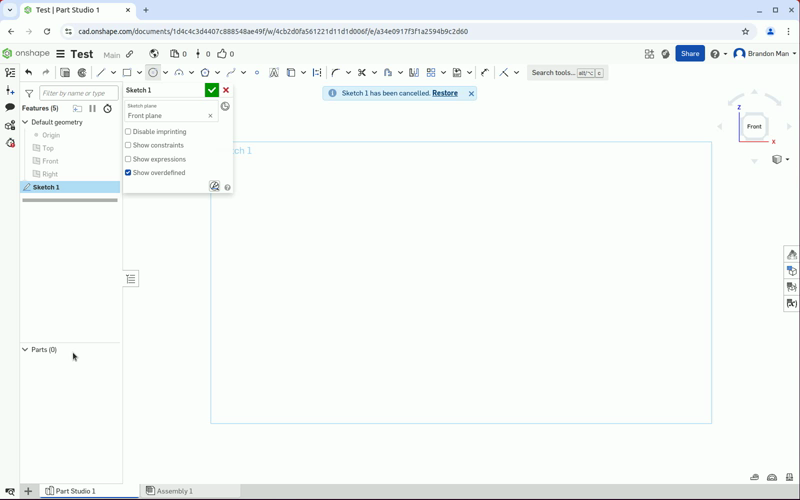
mouse_move(457, 279)
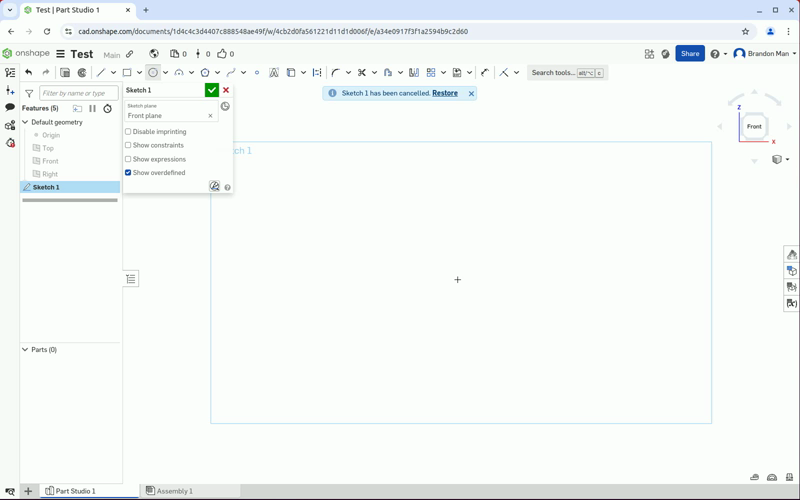
click(457, 279)
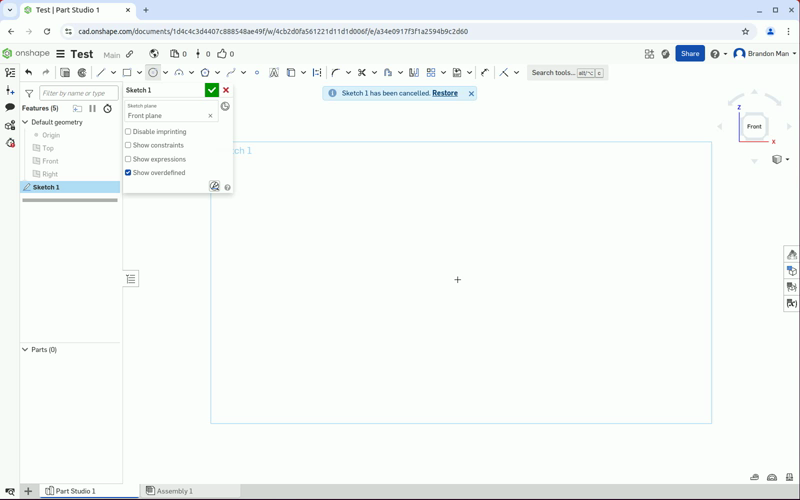
key_up(shift)
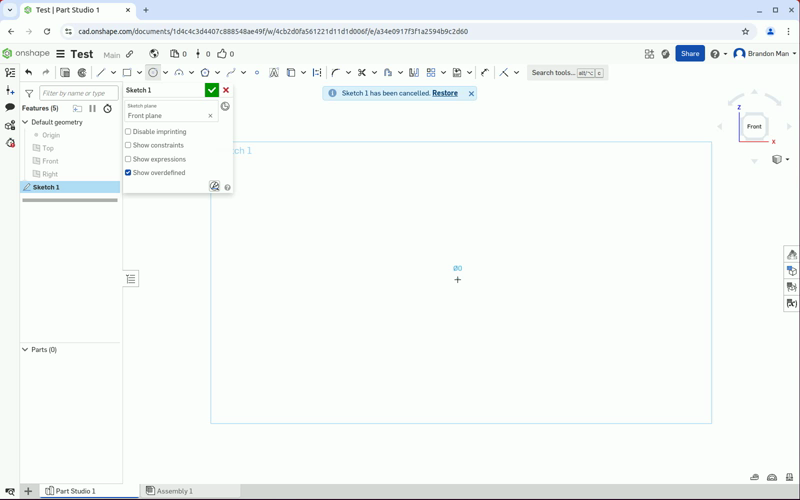
mouse_move(459, 279)
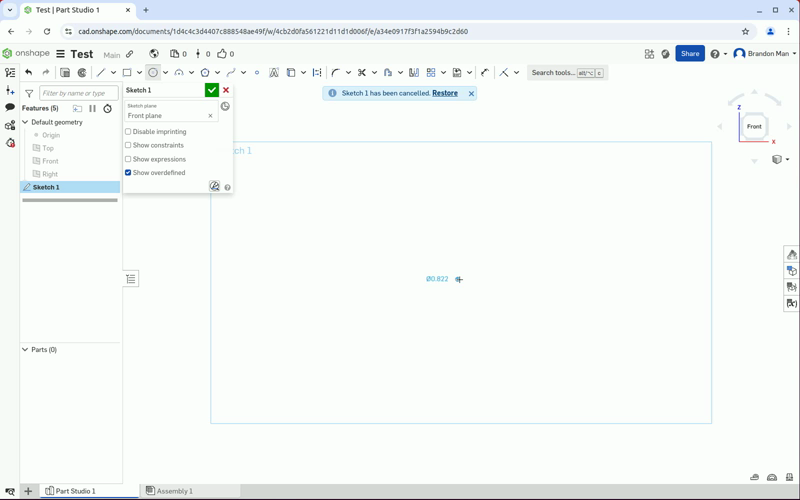
scroll(6)
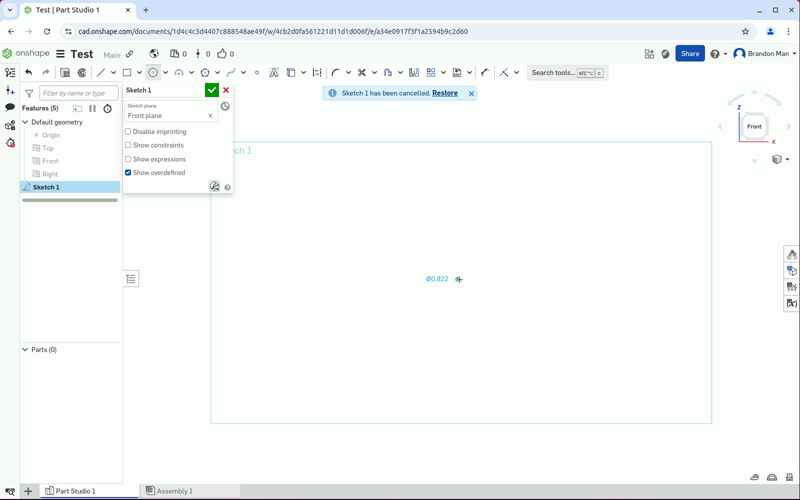
scroll(6)
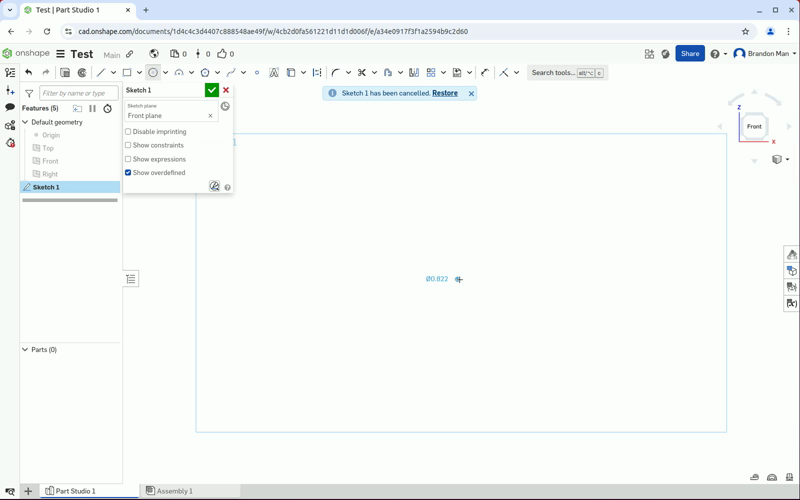
scroll(6)
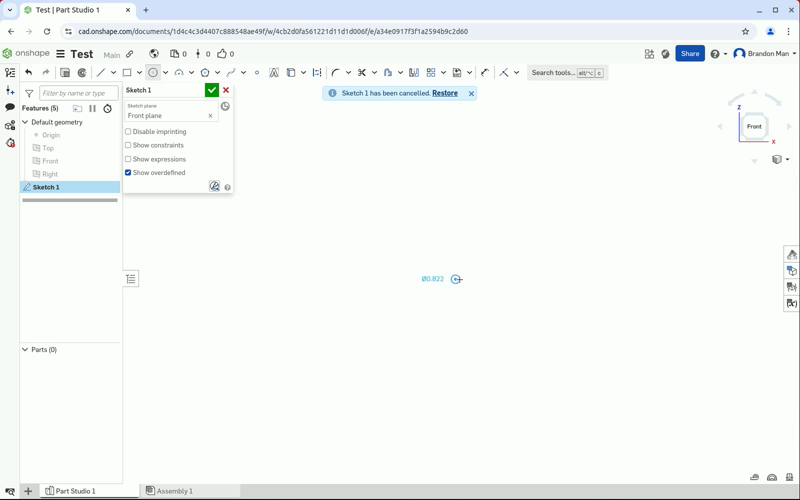
scroll(6)
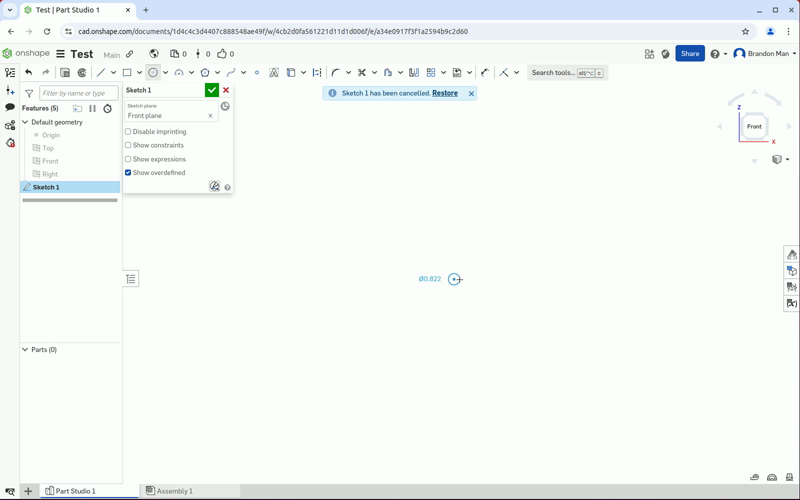
scroll(6)
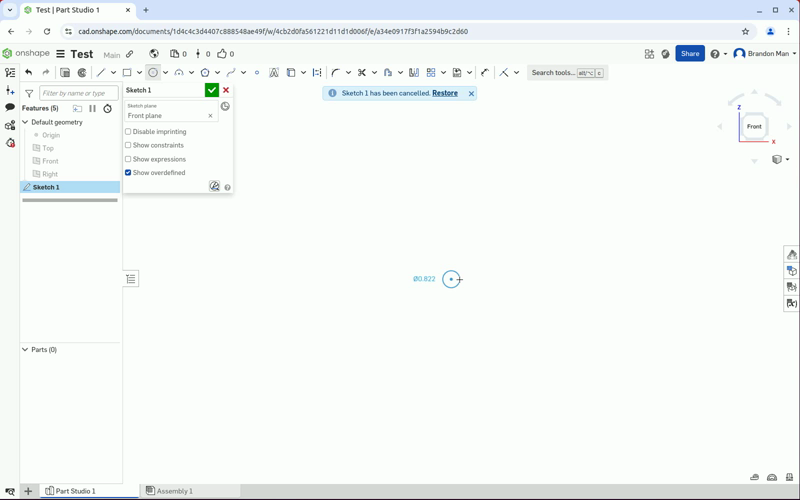
scroll(6)
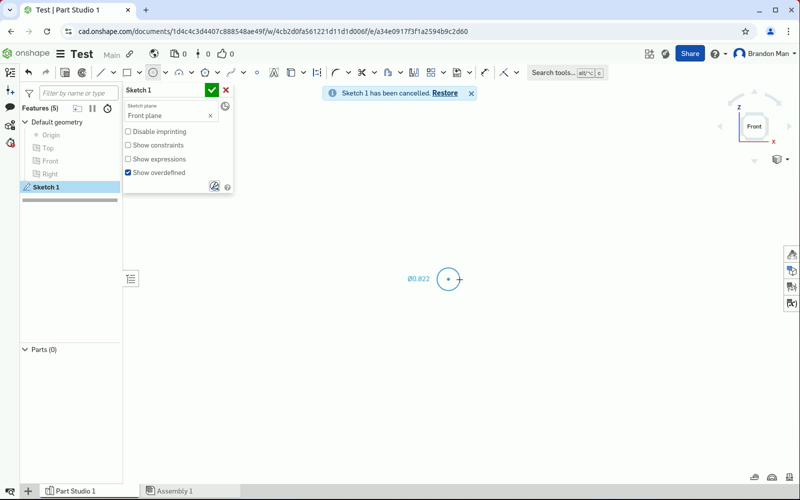
scroll(6)
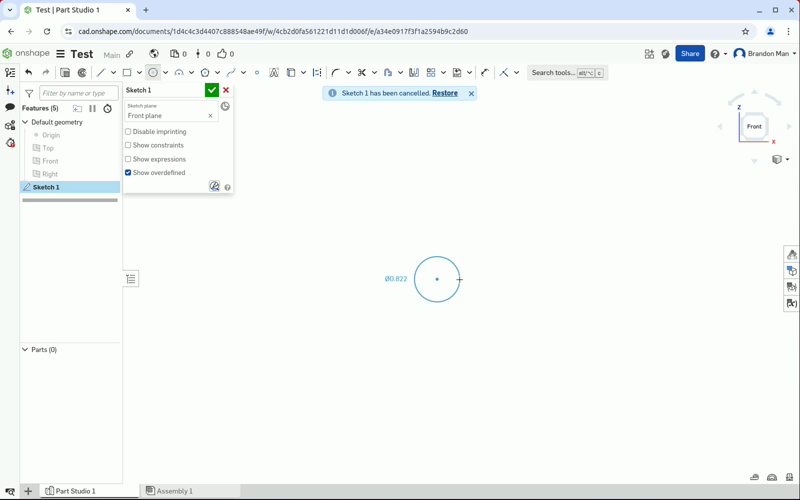
click(459, 279)
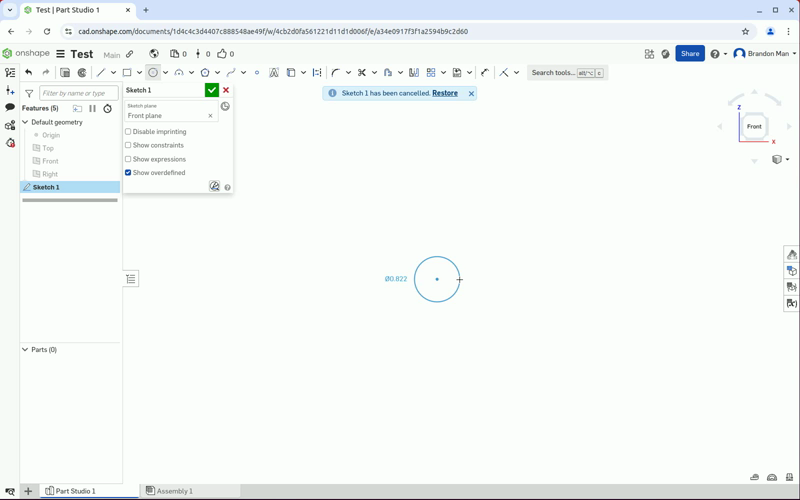
scroll(-6)
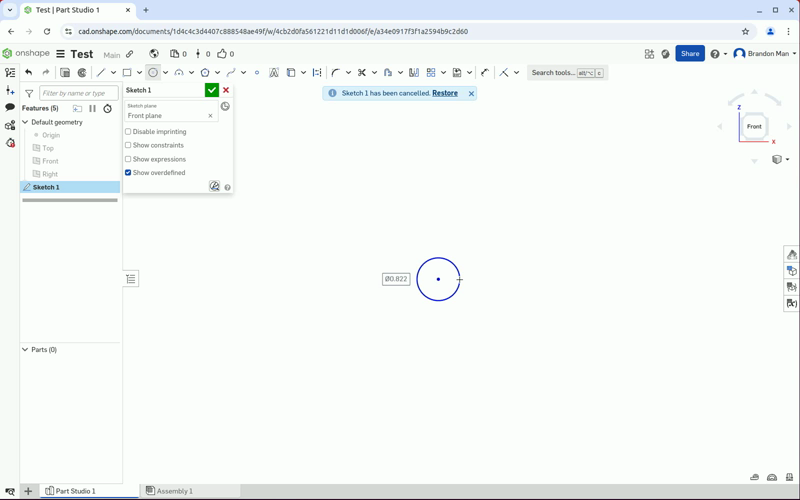
scroll(-6)
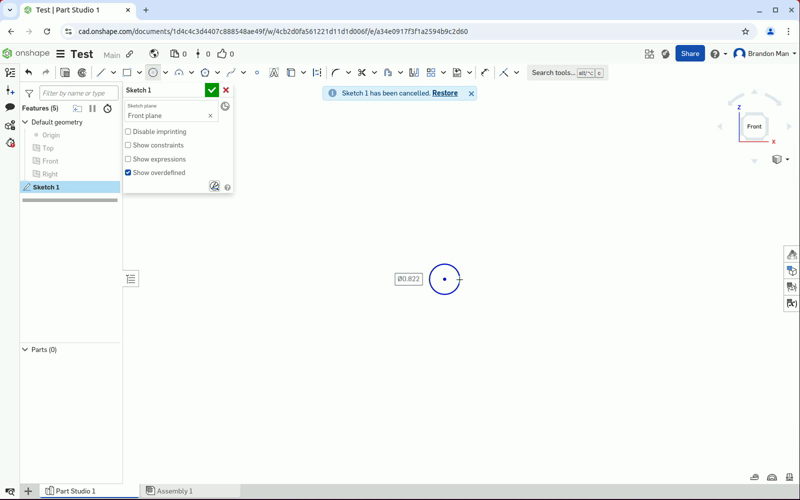
scroll(-6)
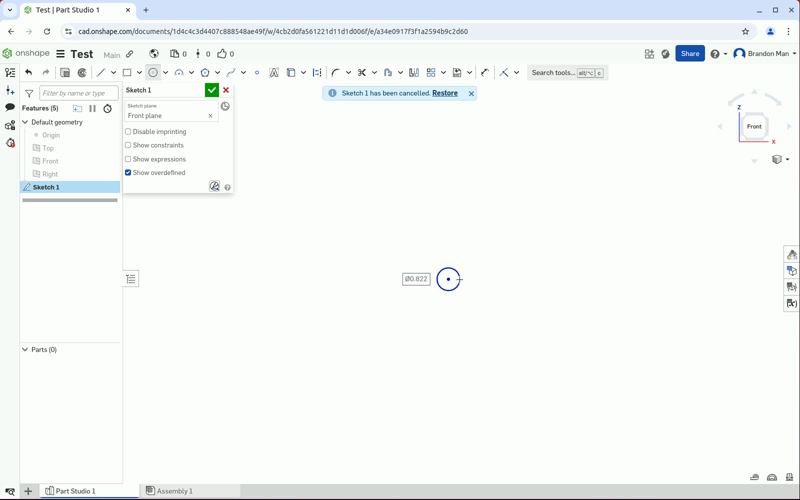
scroll(-6)
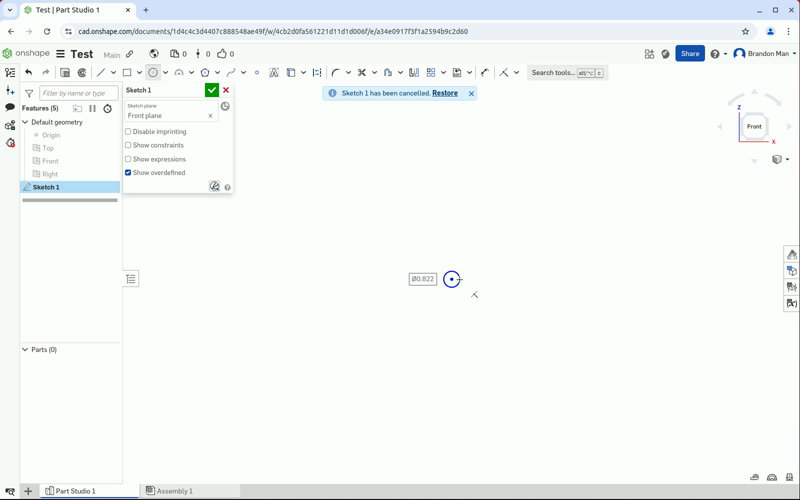
scroll(-6)
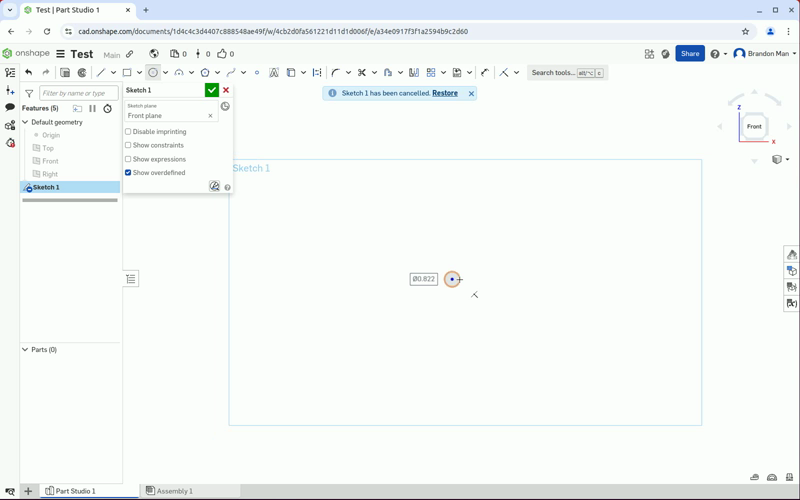
scroll(-6)
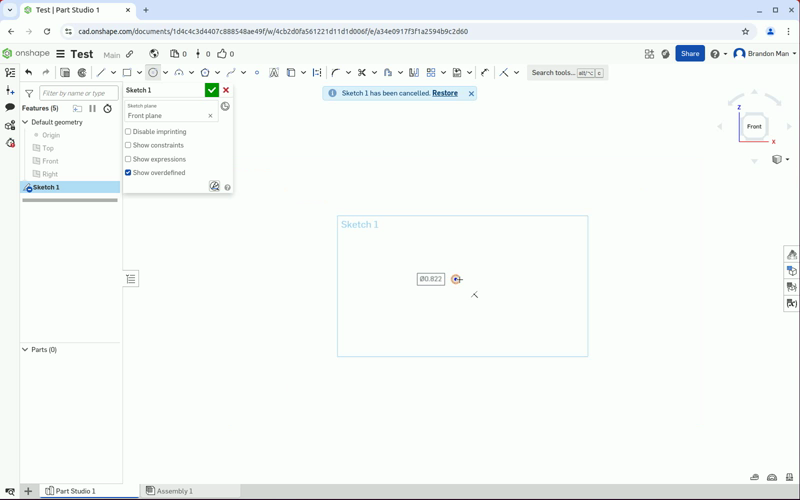
scroll(-6)
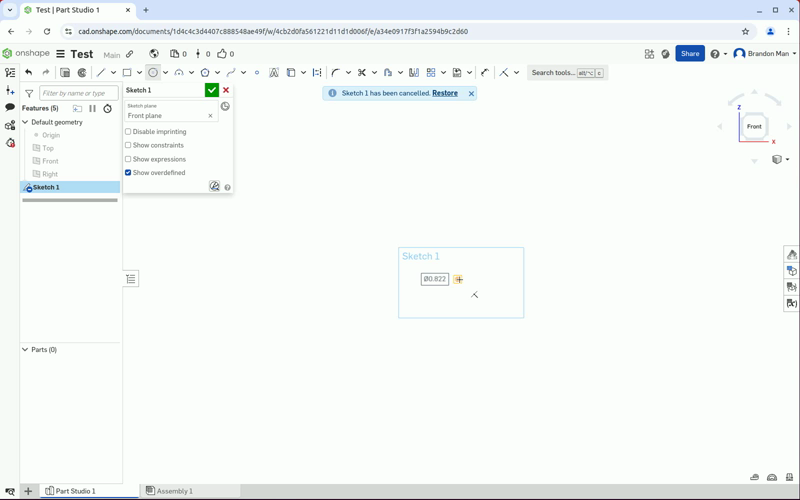
key(esc)
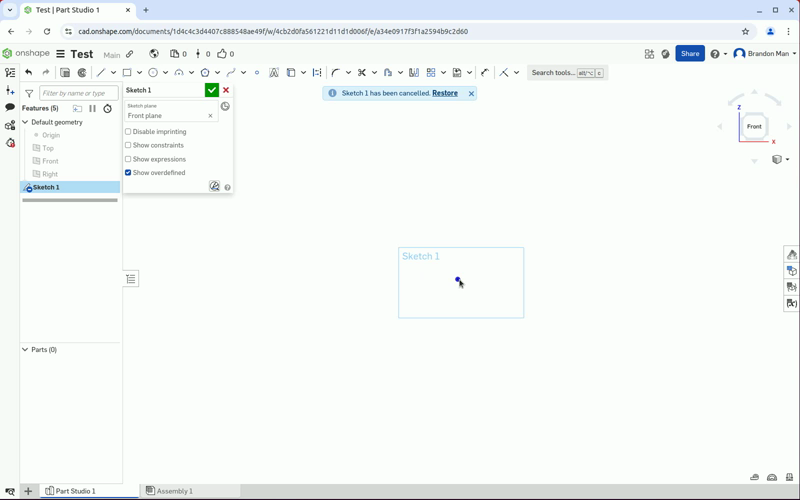
mouse_move(456, 279)
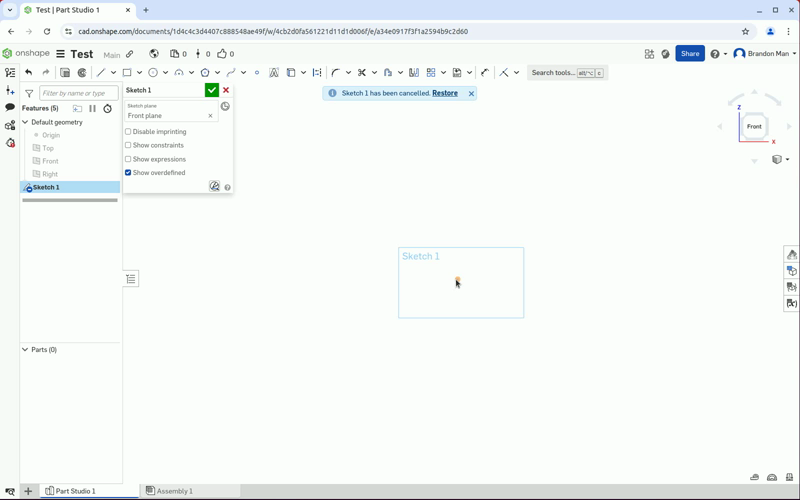
scroll(6)
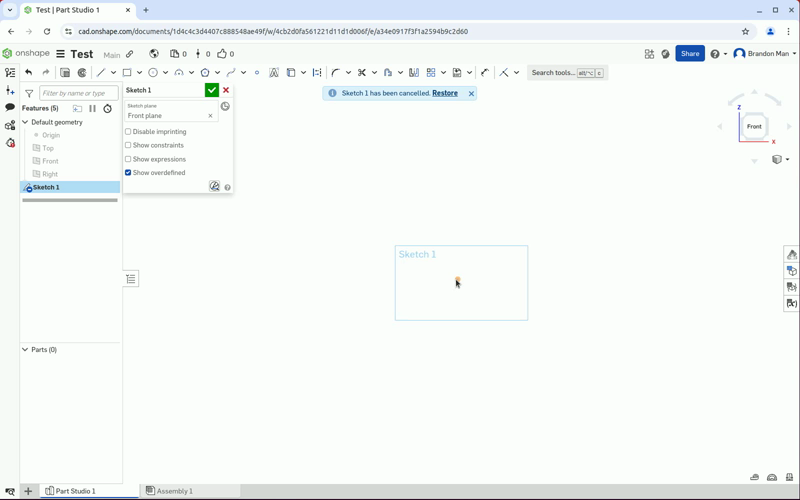
scroll(6)
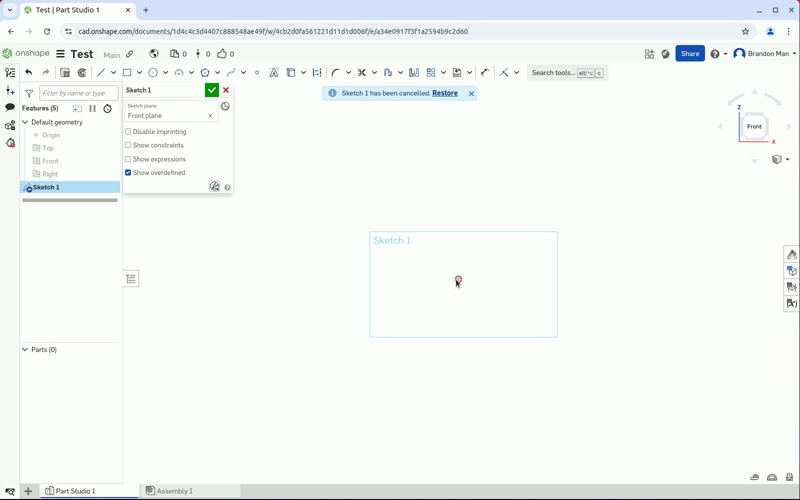
scroll(6)
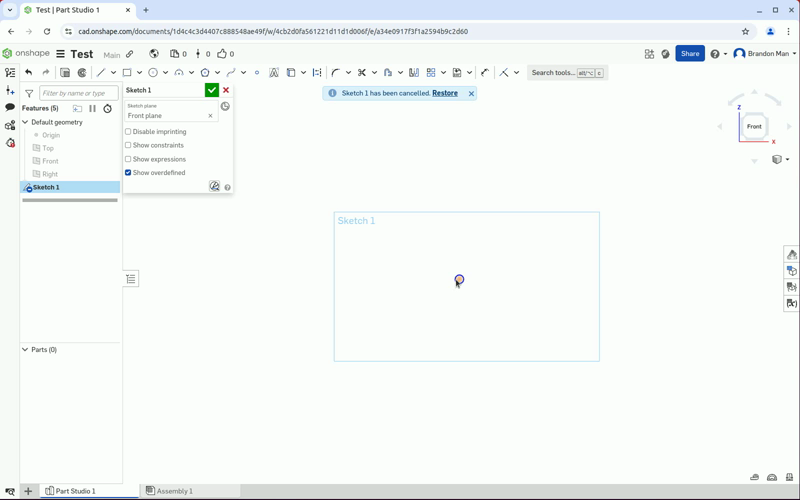
scroll(6)
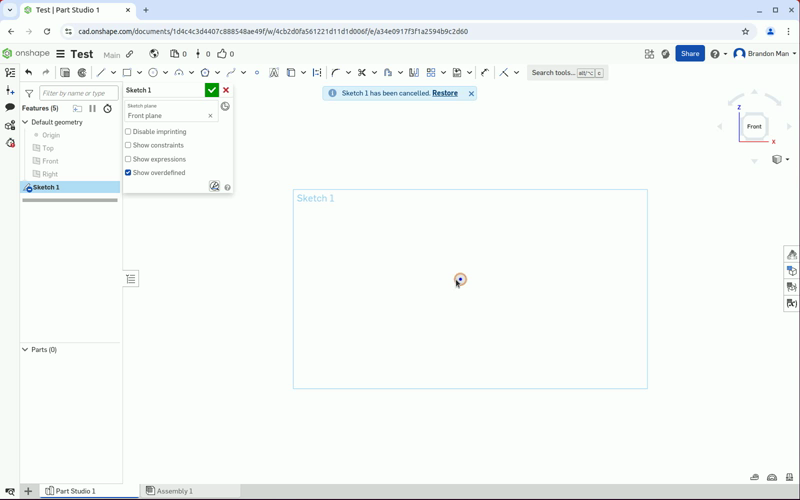
scroll(6)
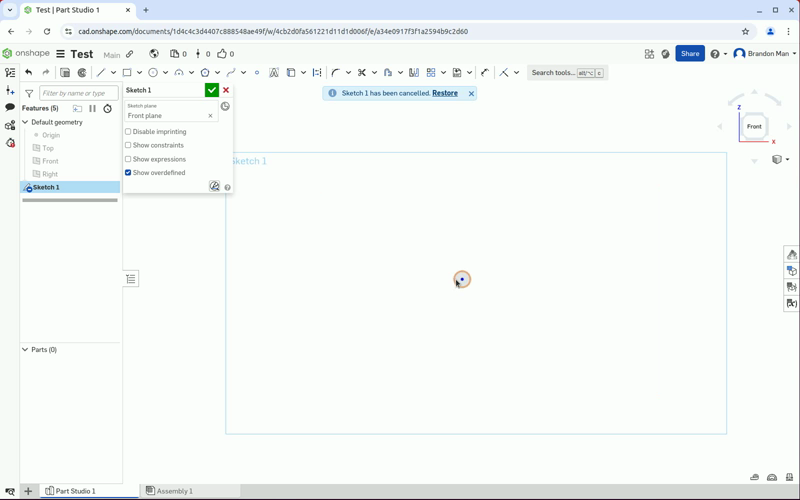
scroll(6)
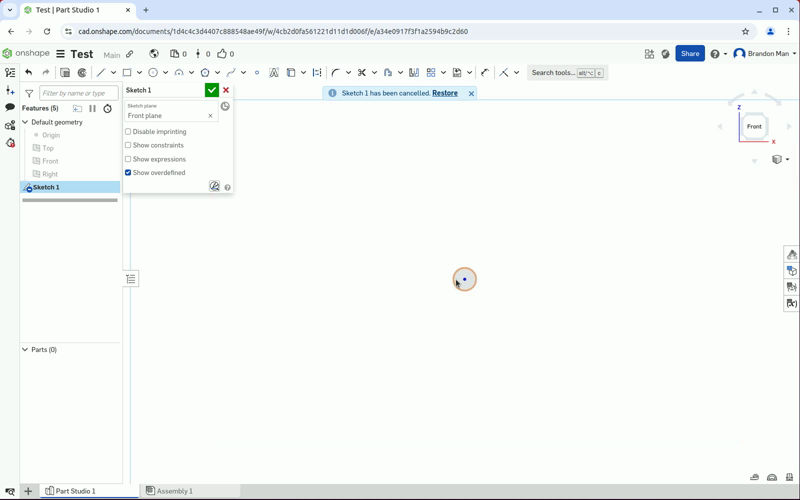
scroll(6)
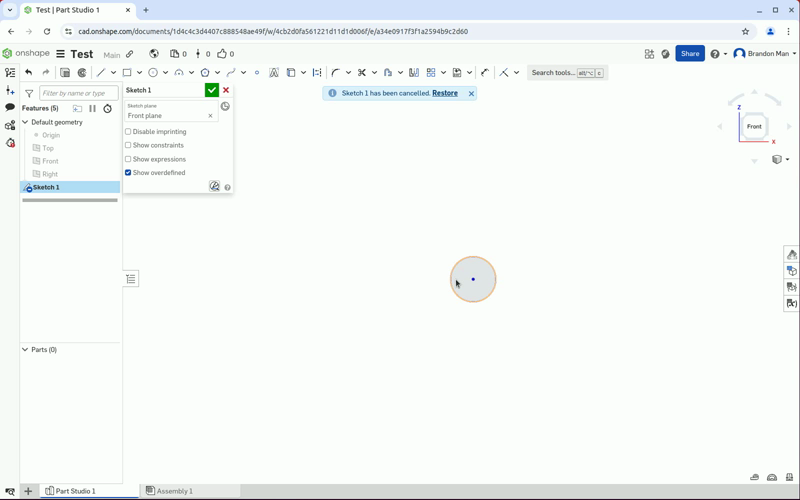
click(456, 279)
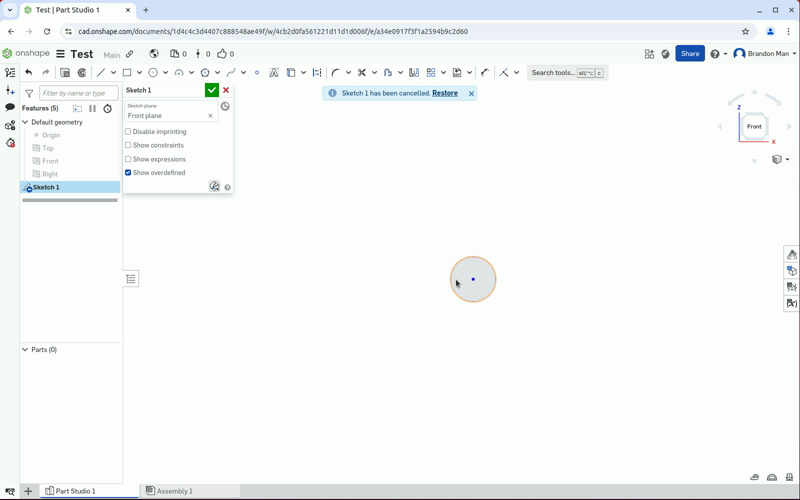
scroll(-6)
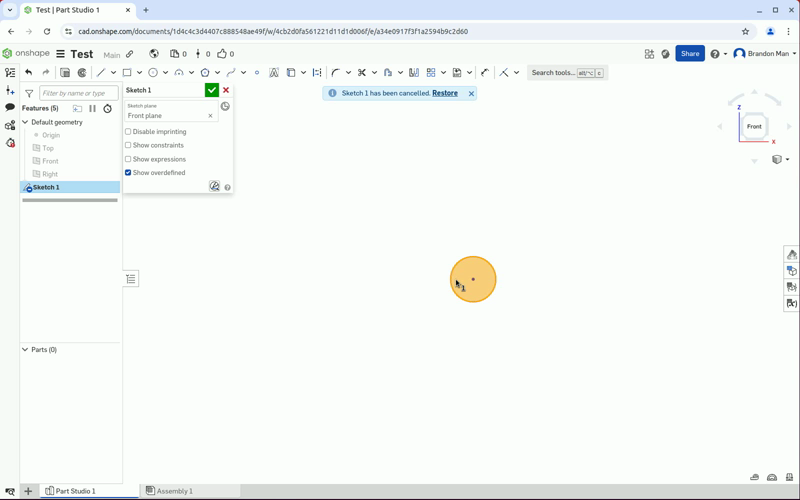
scroll(-6)
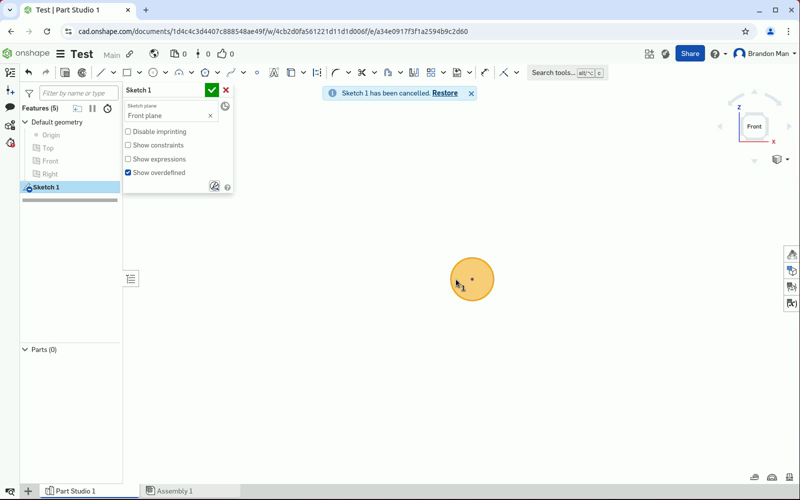
scroll(-6)
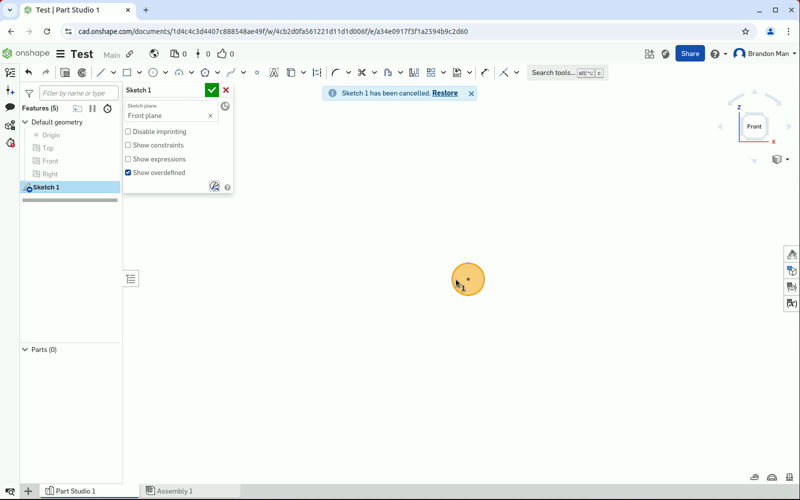
scroll(-6)
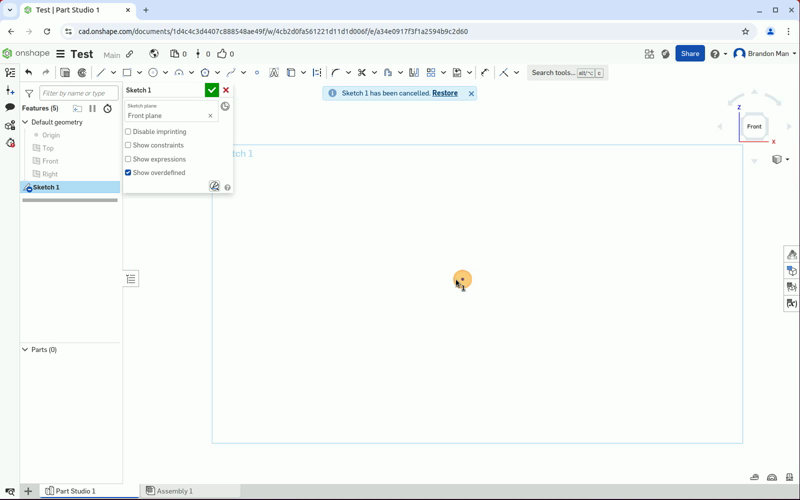
scroll(-6)
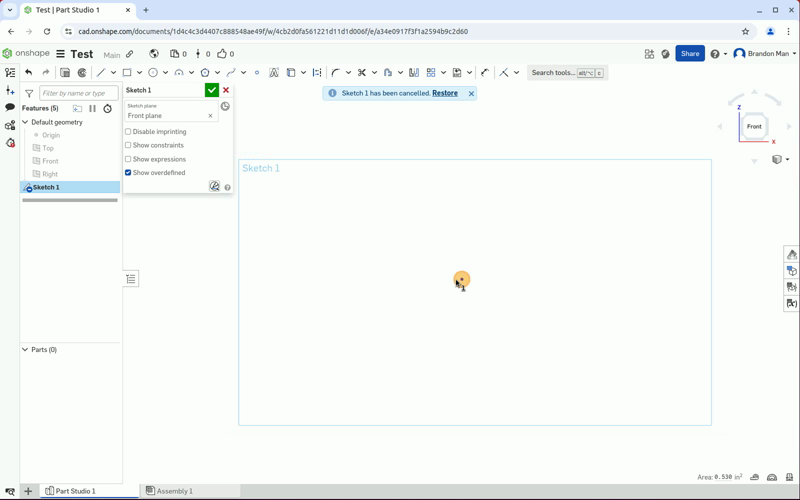
scroll(-6)
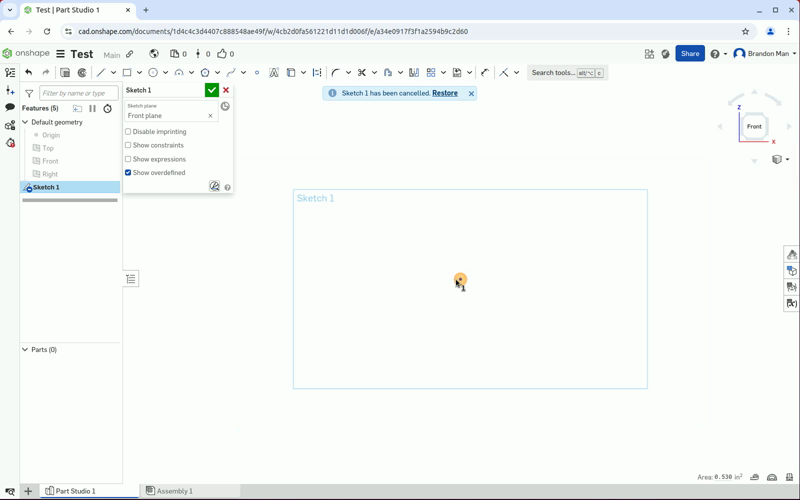
scroll(-6)
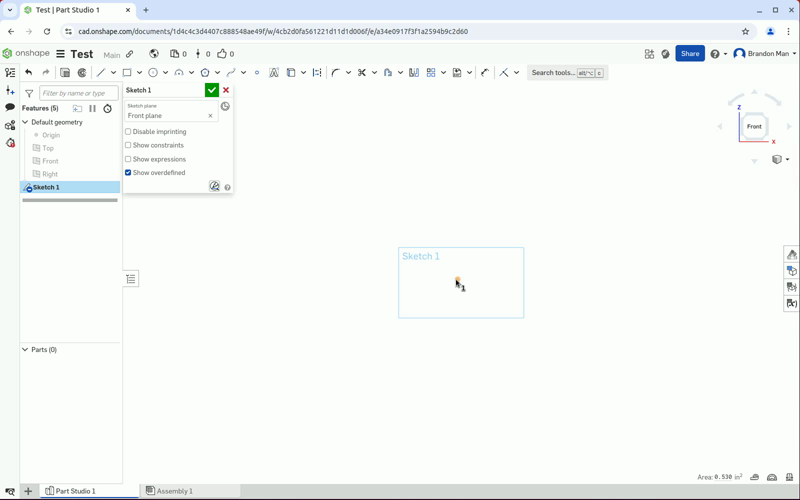
mouse_move(73, 352)
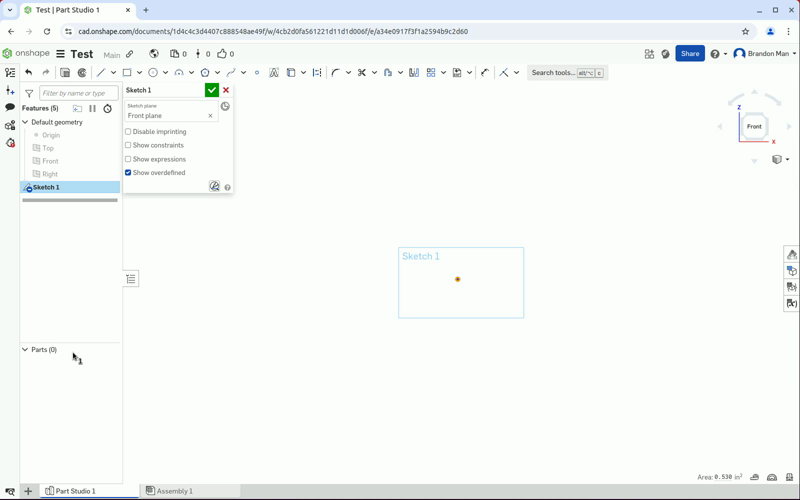
key(shift+y)
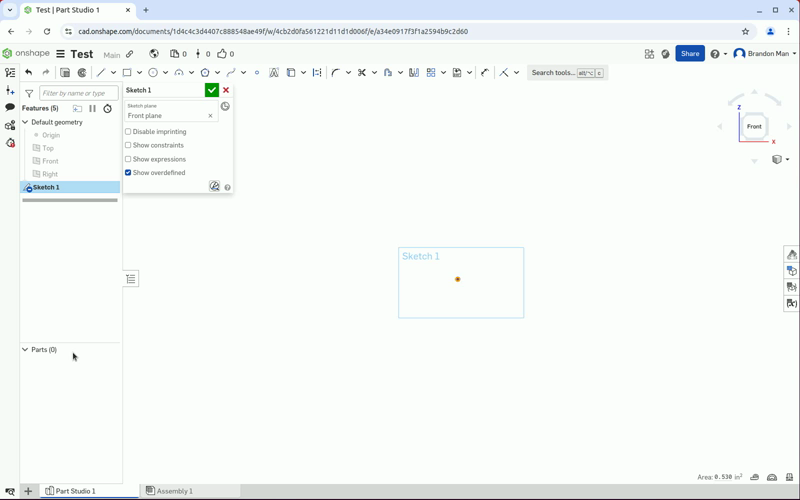
key(shift+e)
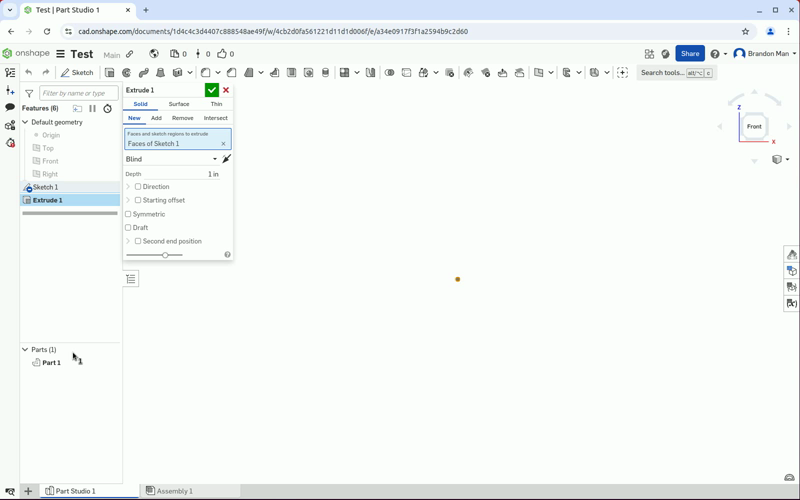
mouse_move(143, 106)
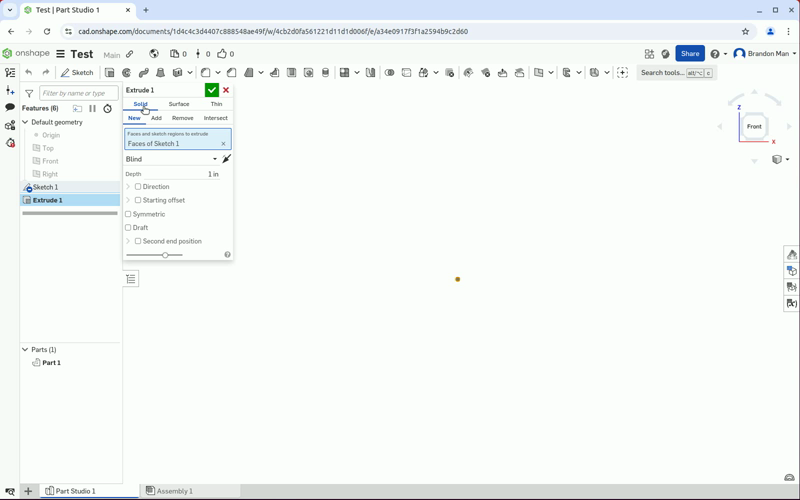
click(143, 106)
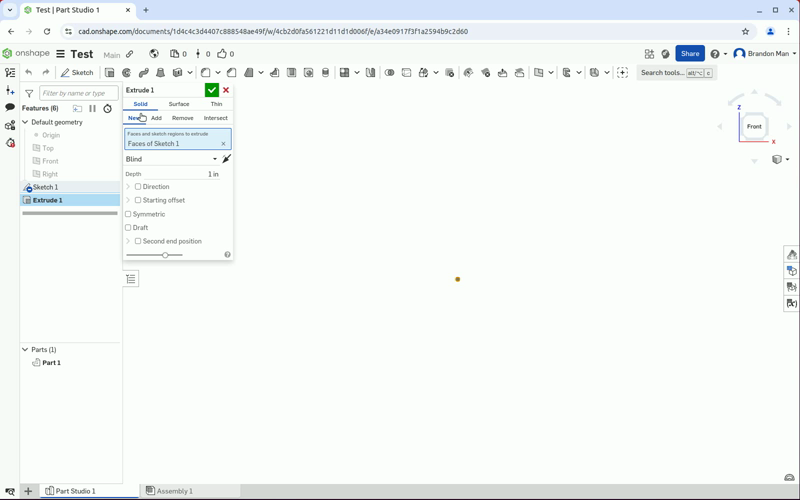
mouse_move(137, 120)
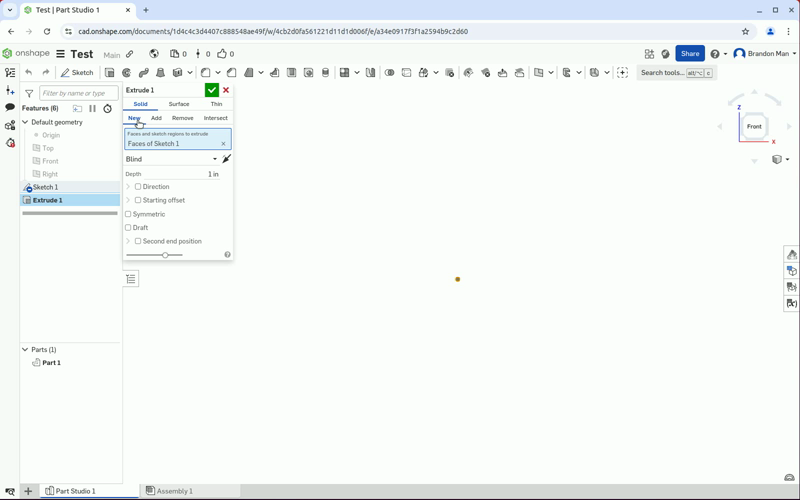
click(137, 120)
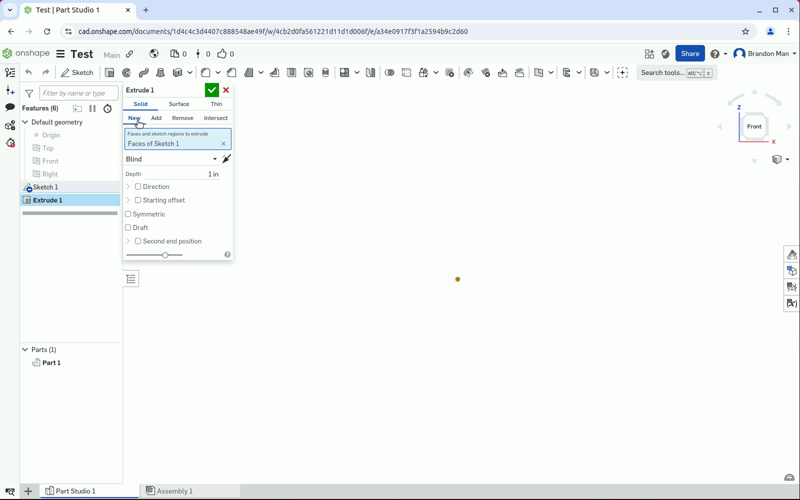
key(tab, 4)
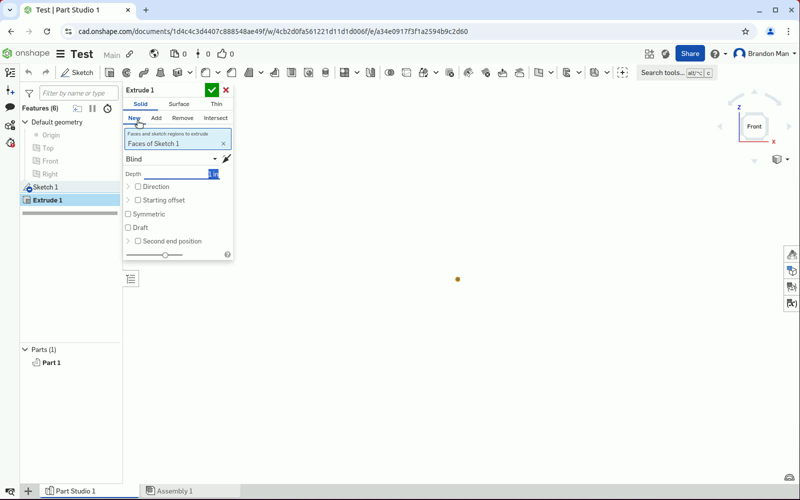
text(23.108)
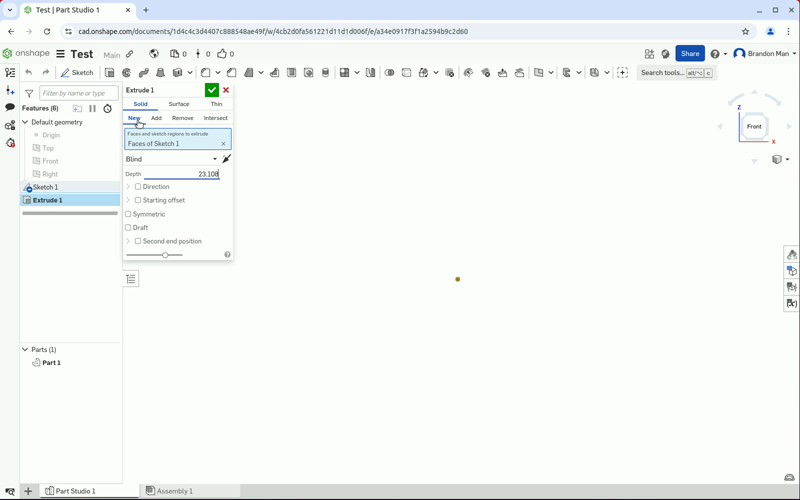
key(enter)
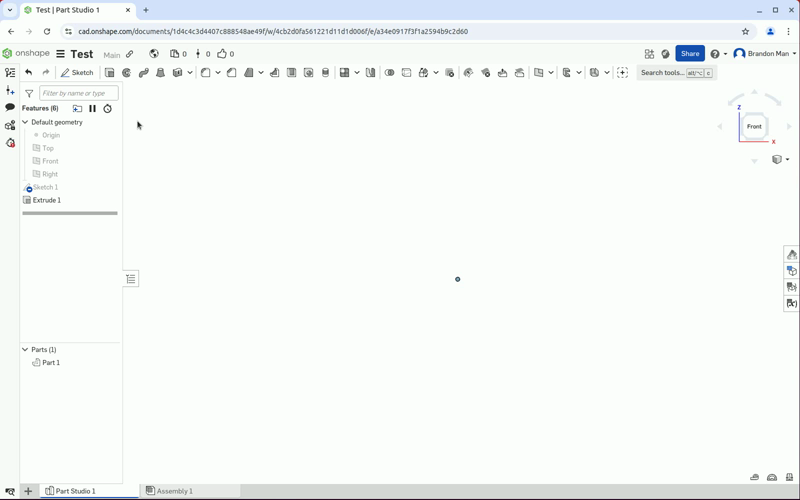
key(shift+h)
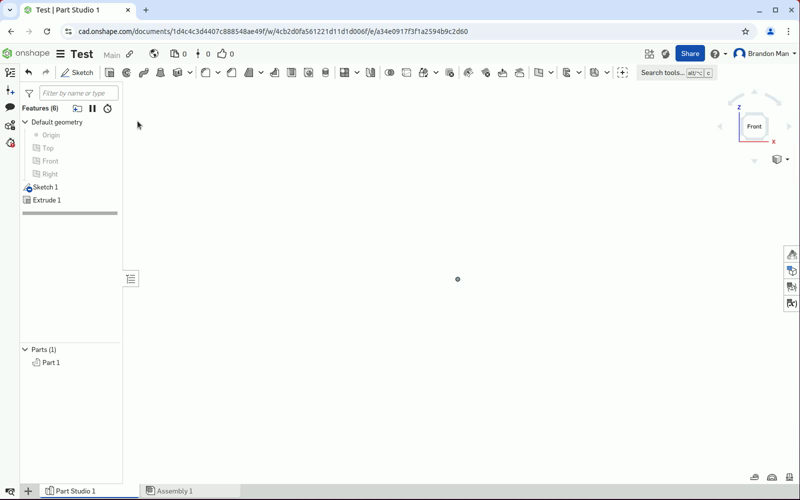
key(shift+h)
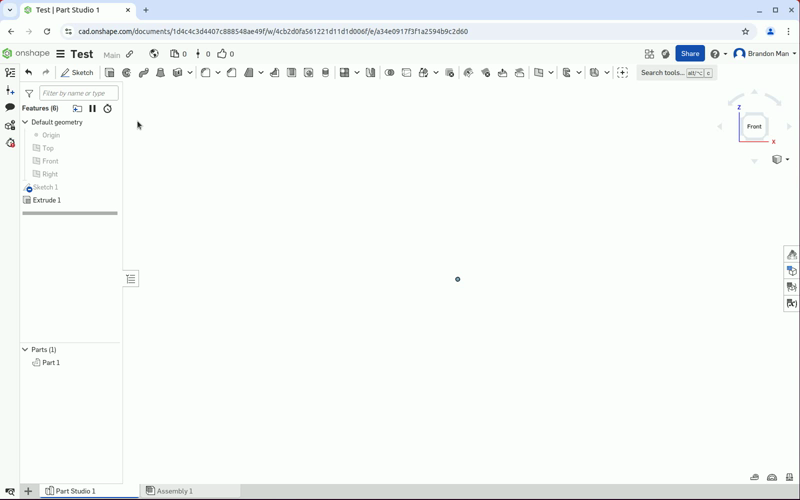
mouse_move(73, 189)
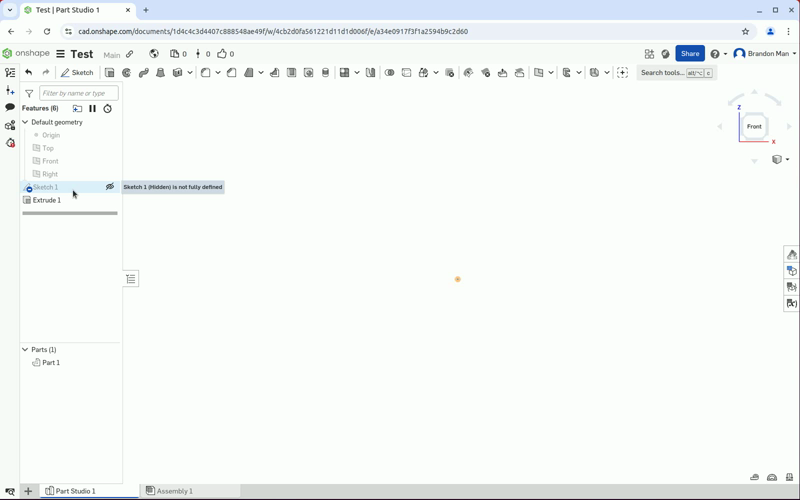
click(73, 189)
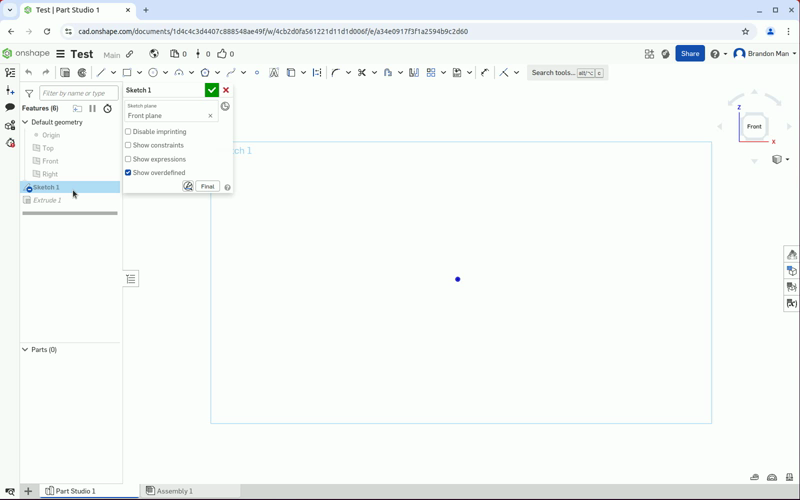
mouse_move(229, 92)
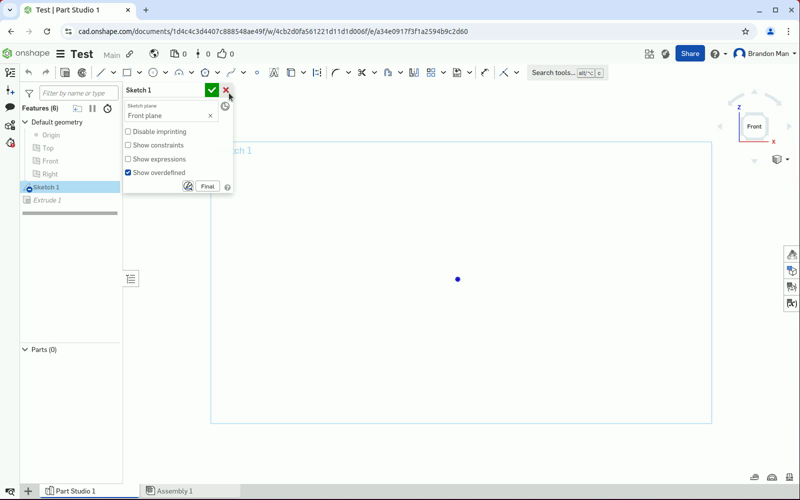
click(229, 92)
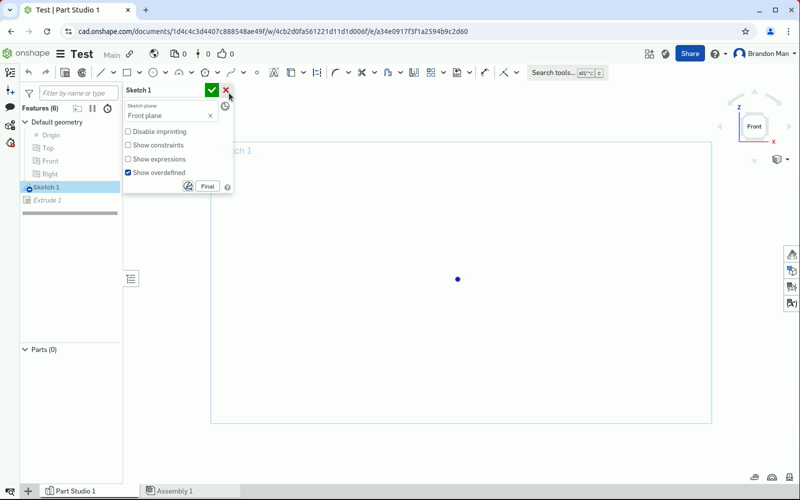
key(shift+s)
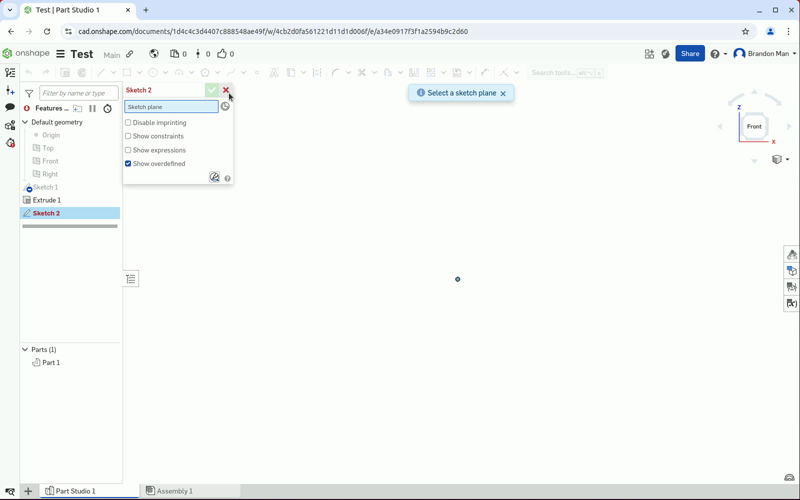
mouse_move(73, 163)
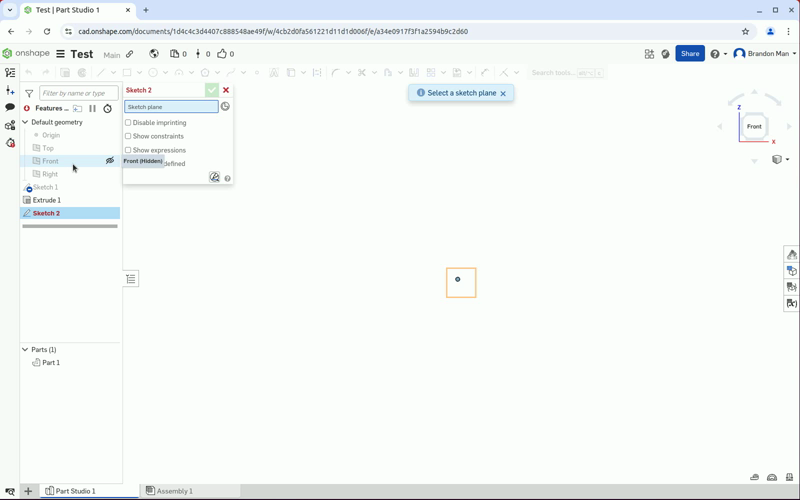
click(73, 163)
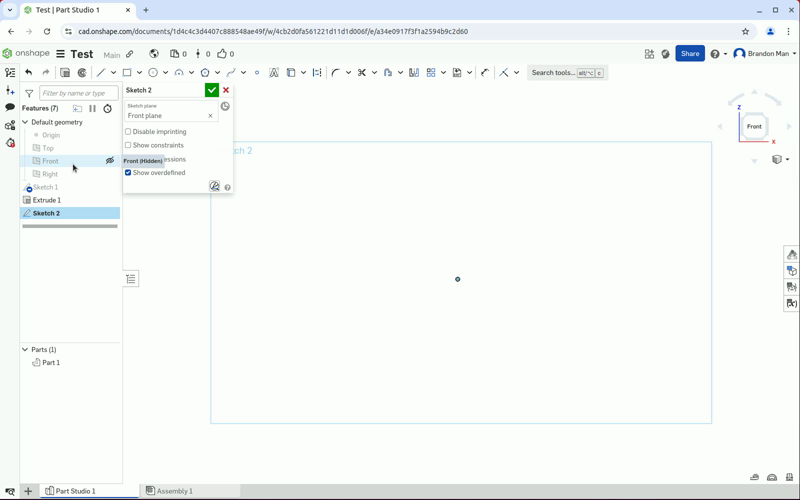
mouse_move(73, 352)
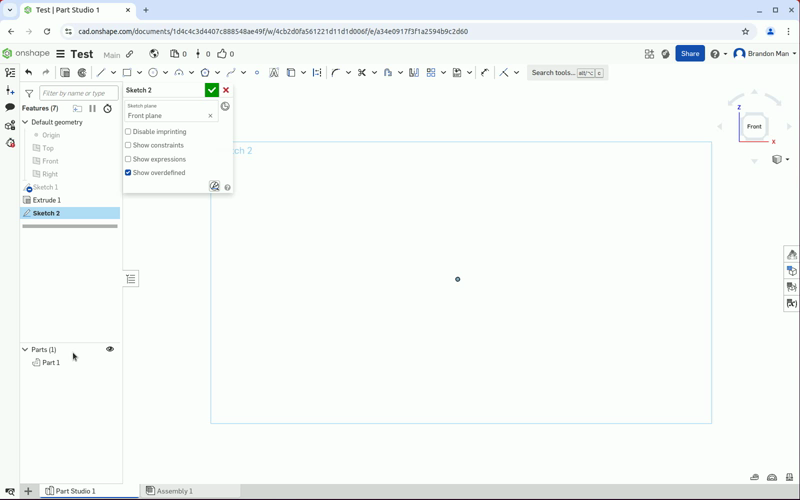
key(y)
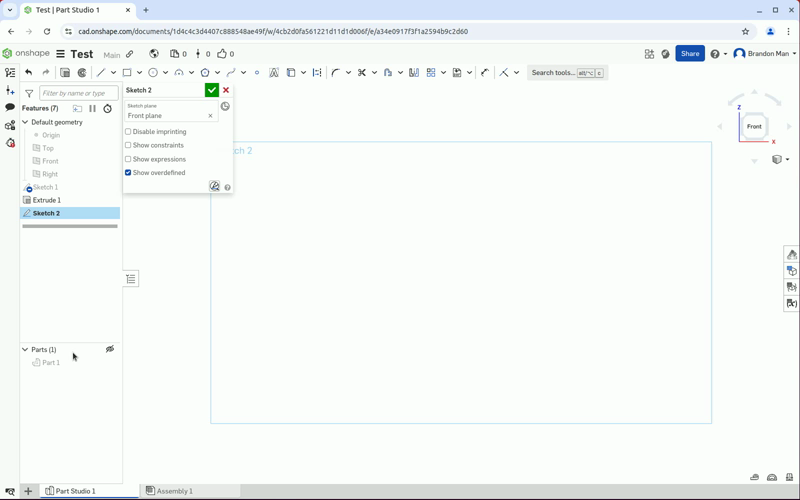
key(c)
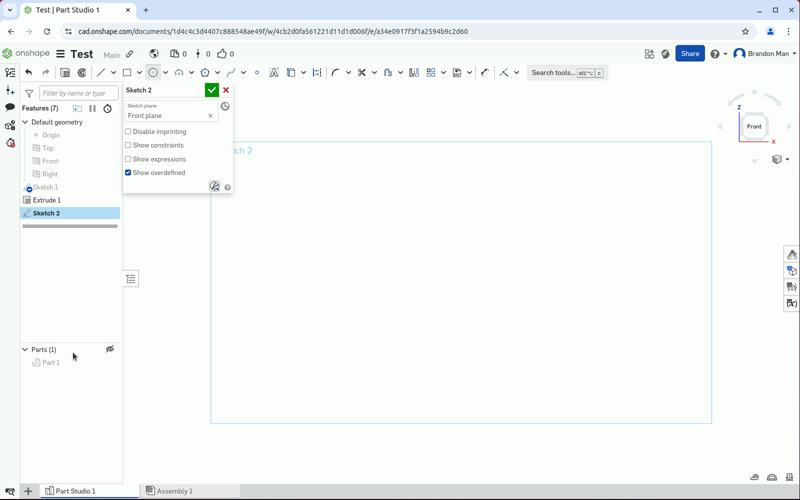
key_down(shift)
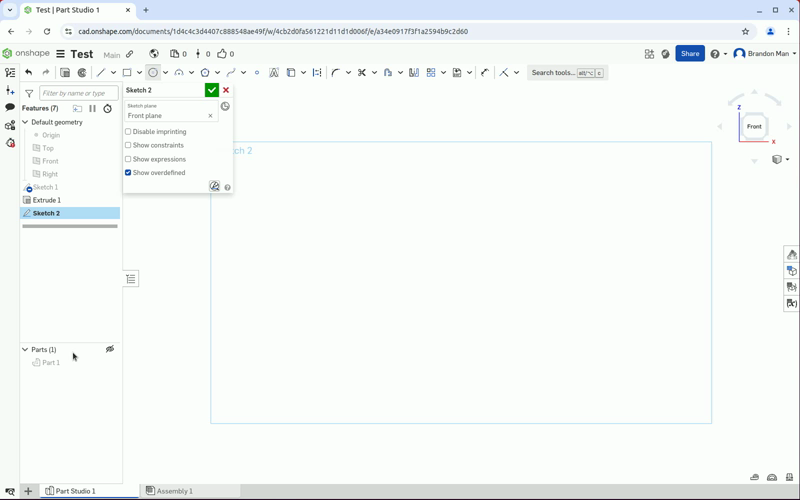
mouse_move(473, 288)
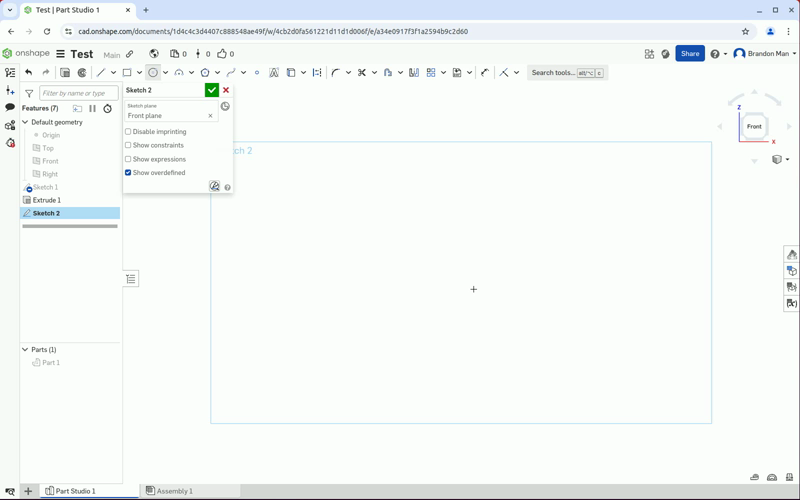
click(473, 288)
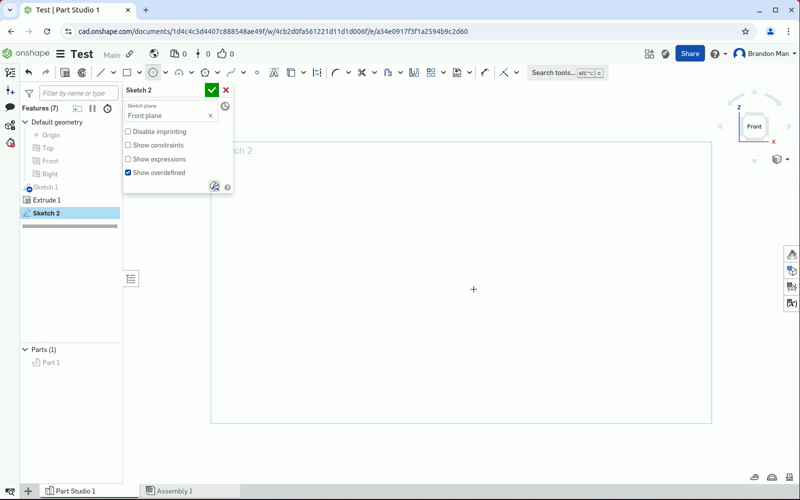
key_up(shift)
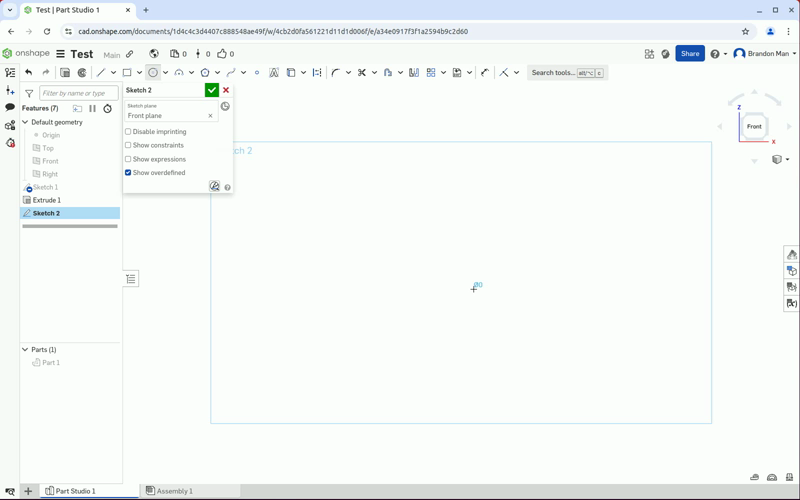
mouse_move(490, 288)
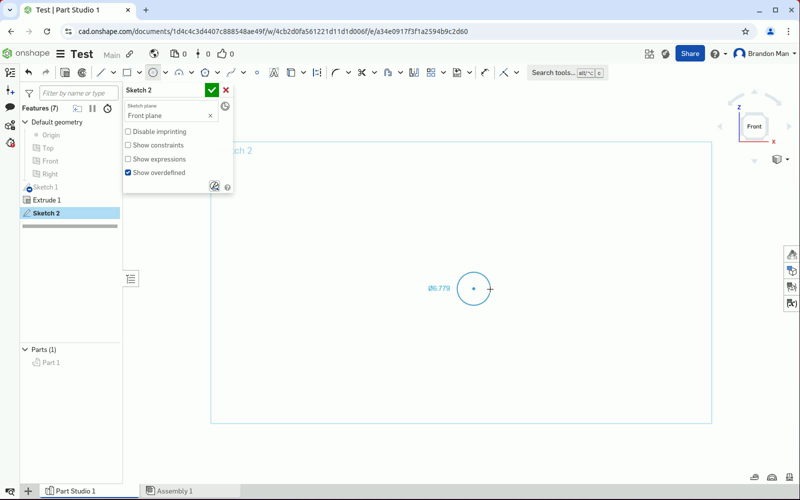
click(490, 288)
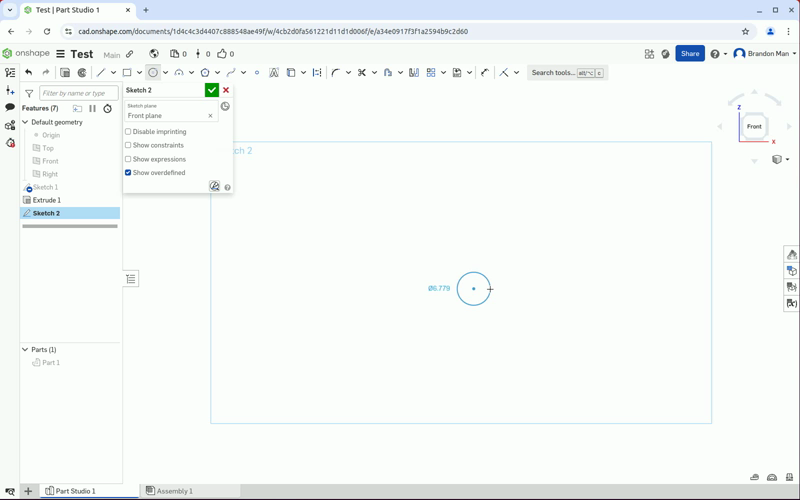
key(esc)
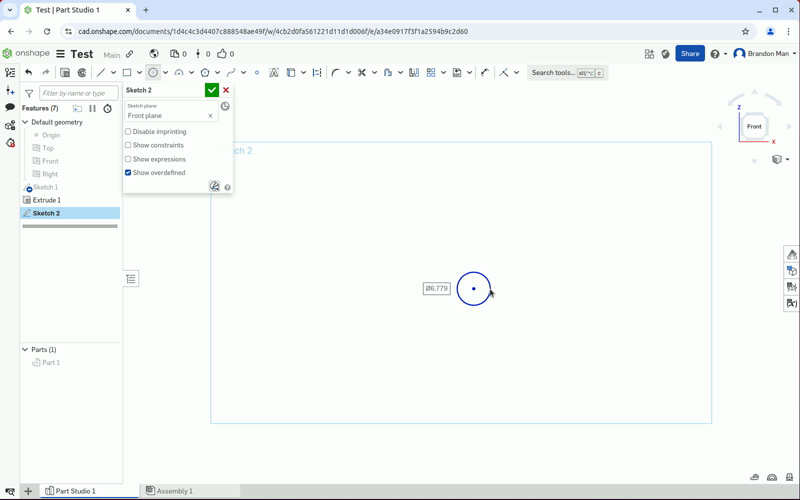
key(c)
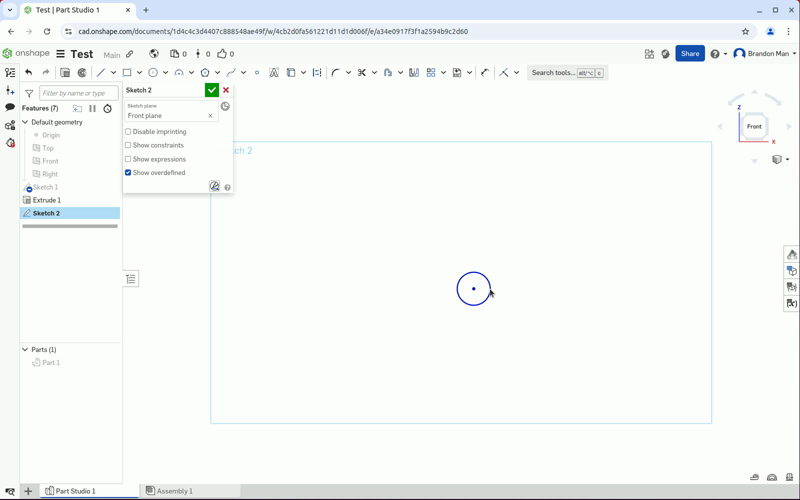
key_down(shift)
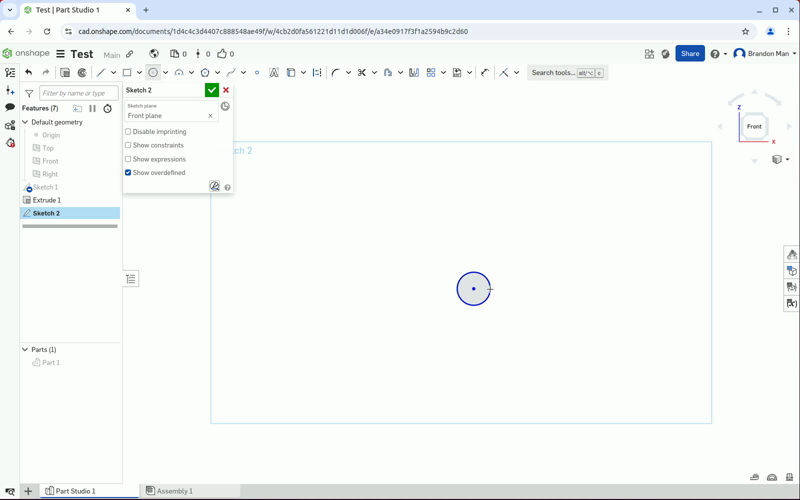
mouse_move(473, 288)
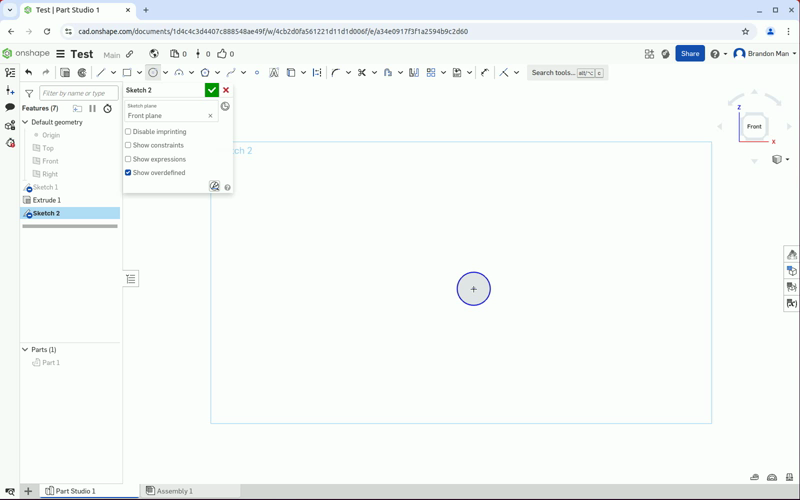
click(473, 288)
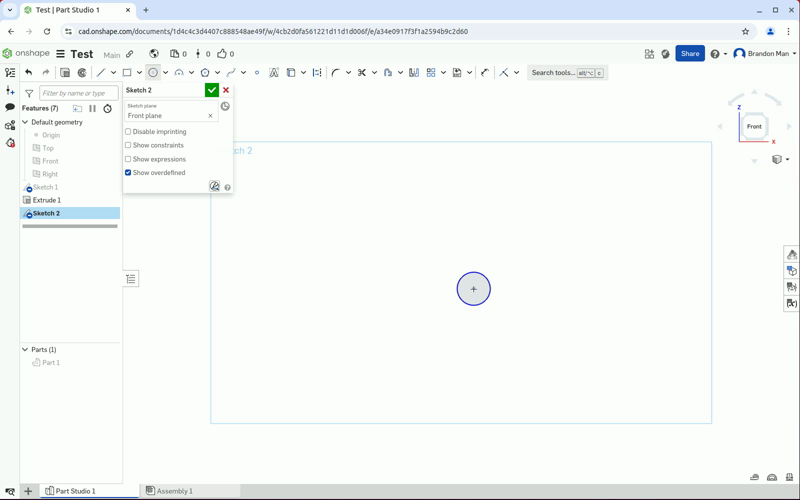
key_up(shift)
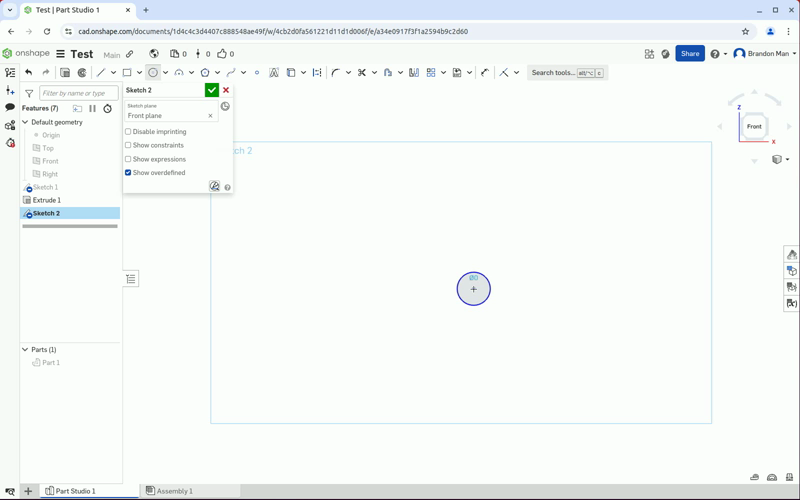
mouse_move(474, 288)
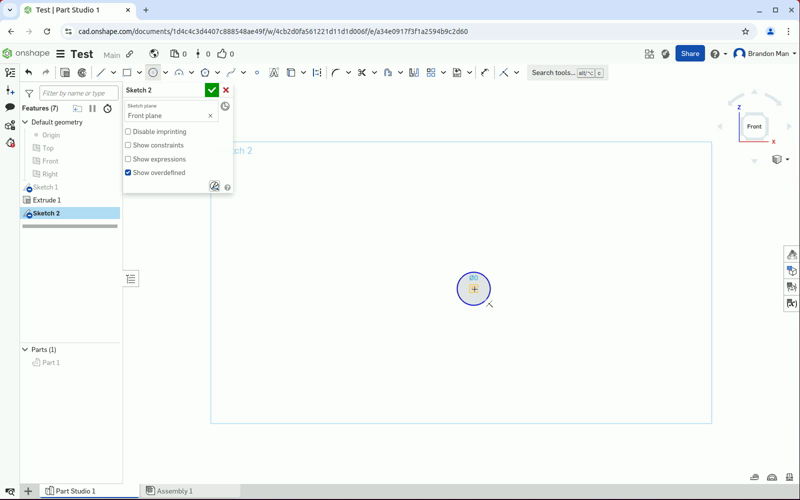
scroll(6)
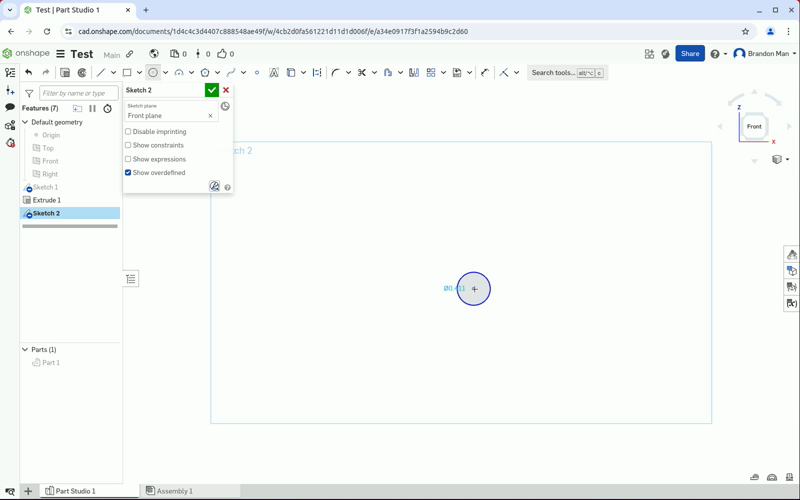
scroll(6)
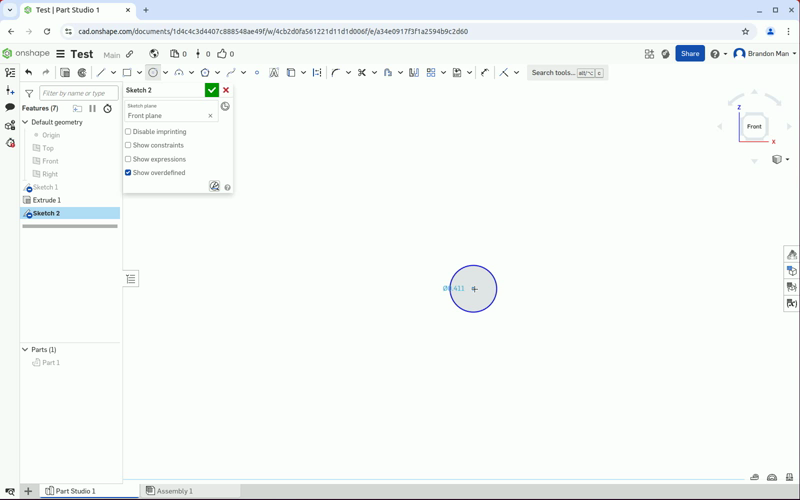
scroll(6)
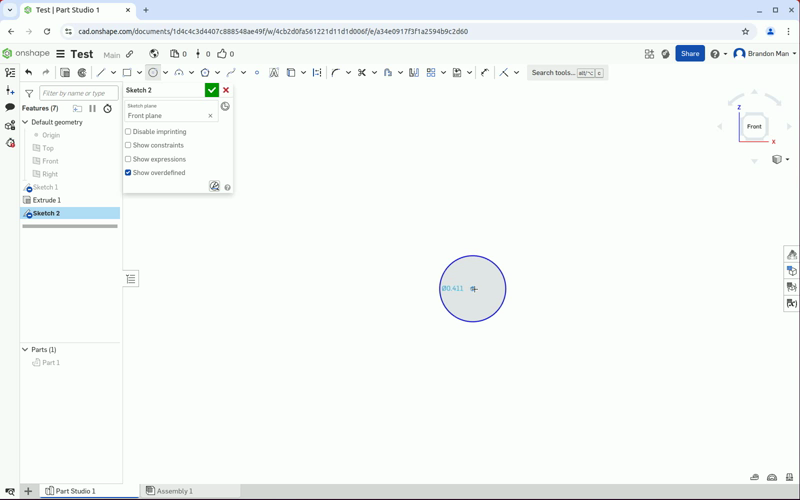
scroll(6)
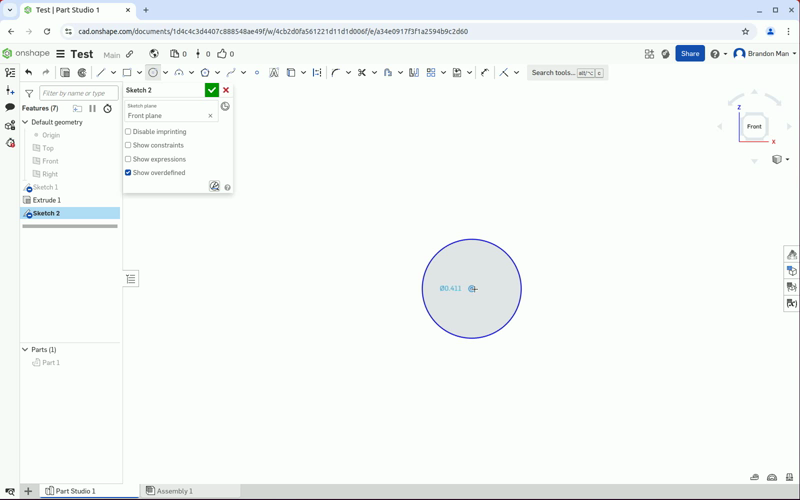
scroll(6)
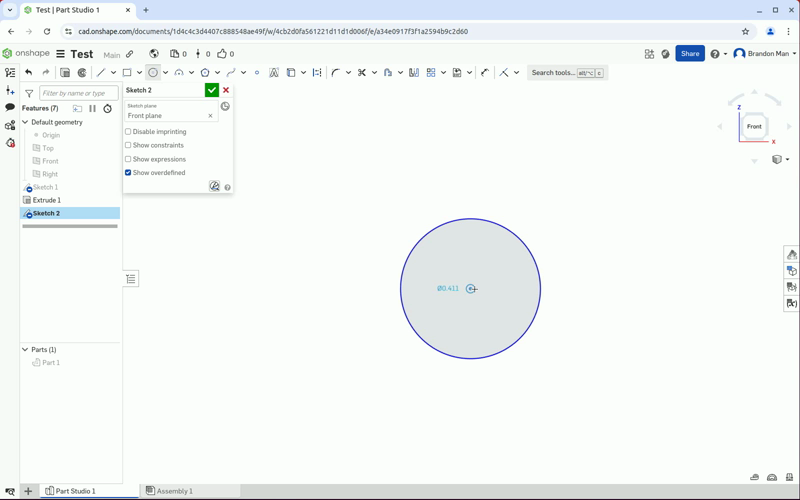
scroll(6)
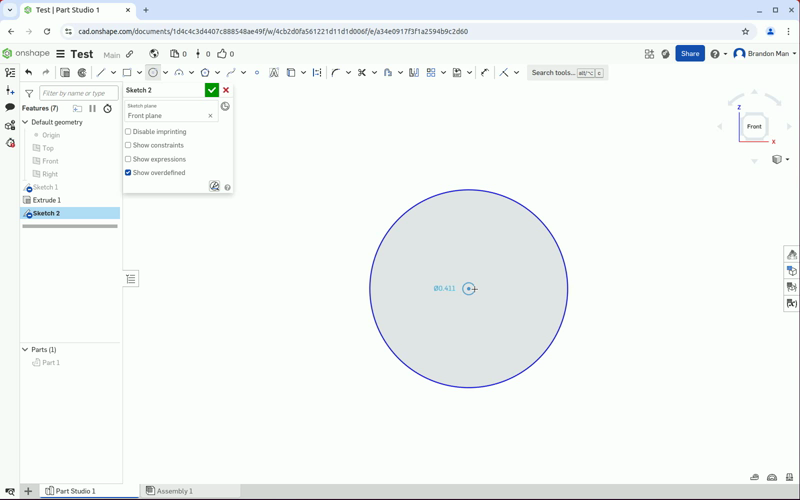
scroll(6)
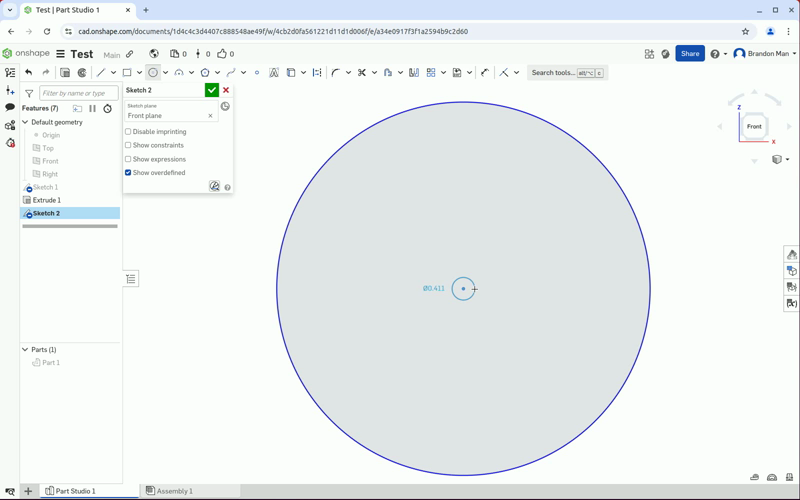
click(474, 288)
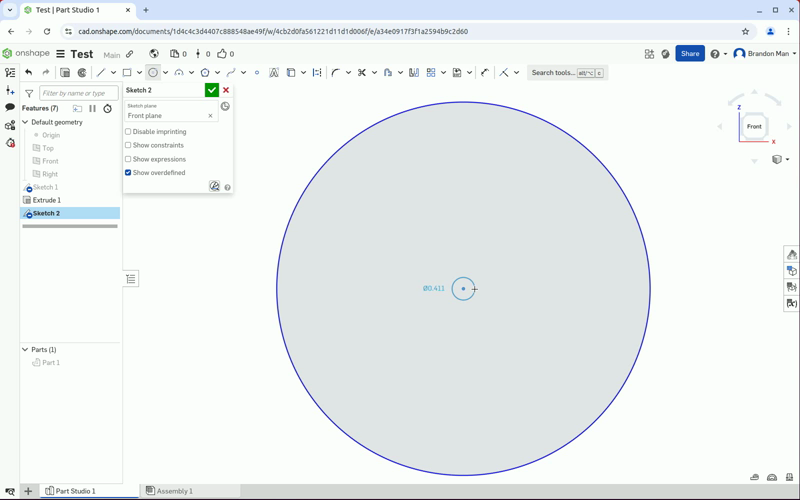
scroll(-6)
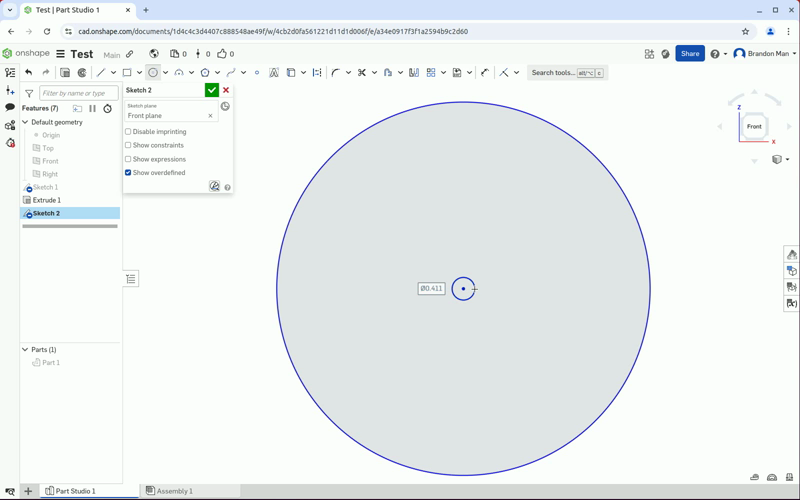
scroll(-6)
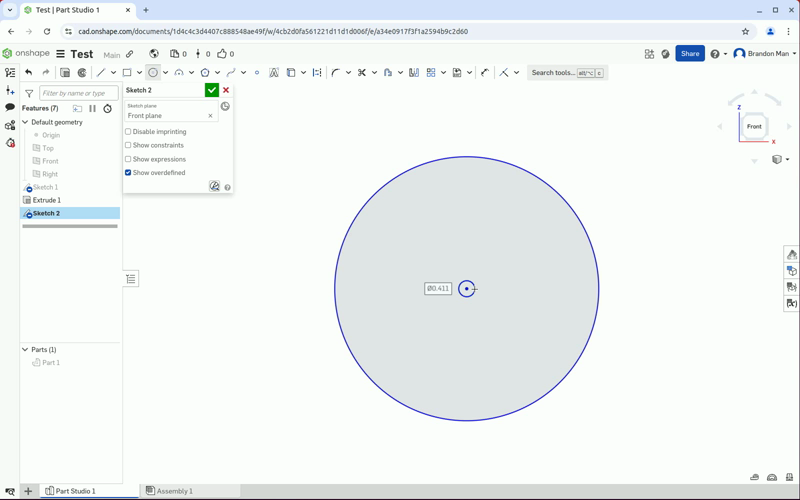
scroll(-6)
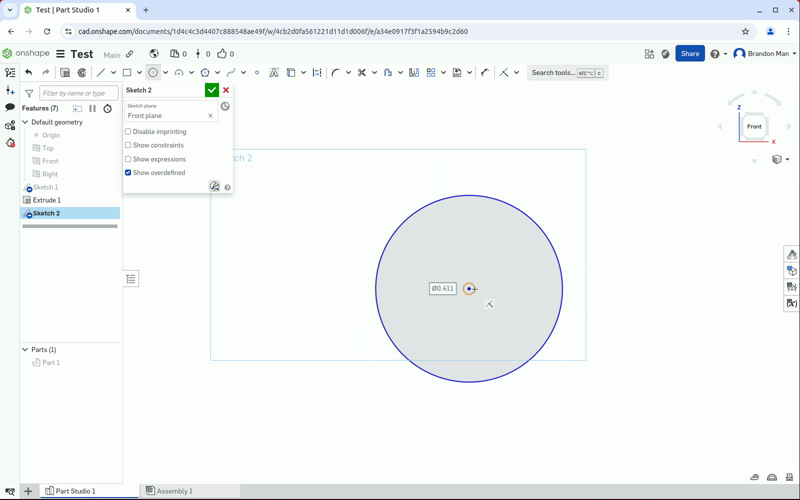
scroll(-6)
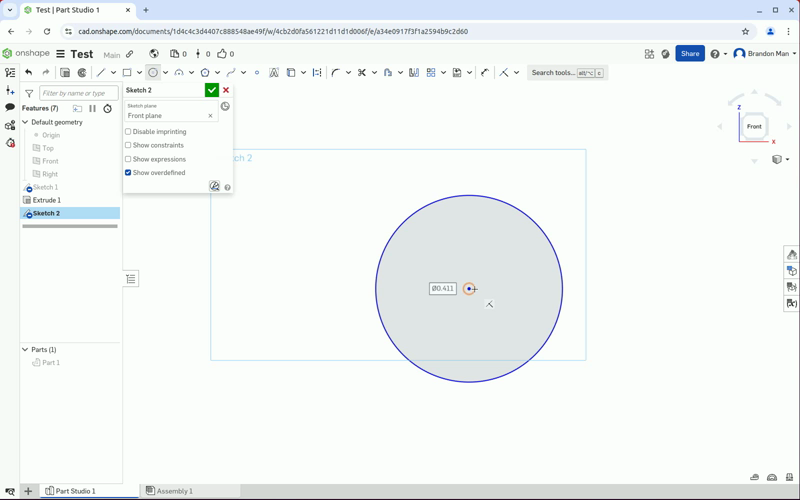
scroll(-6)
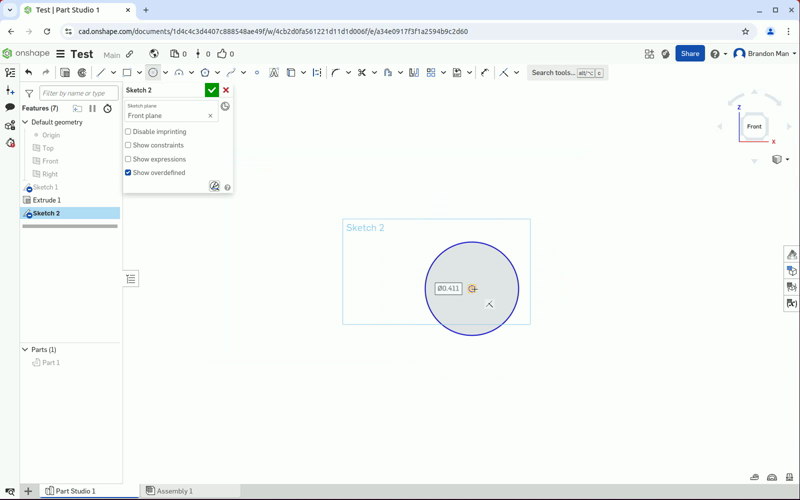
scroll(-6)
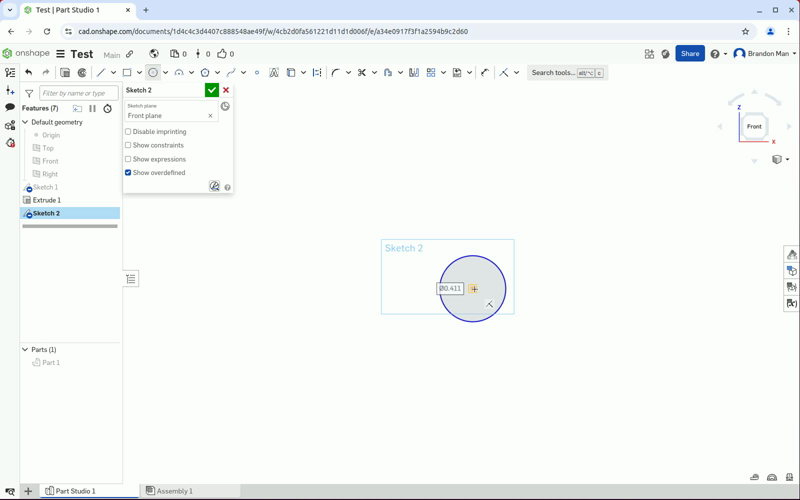
scroll(-6)
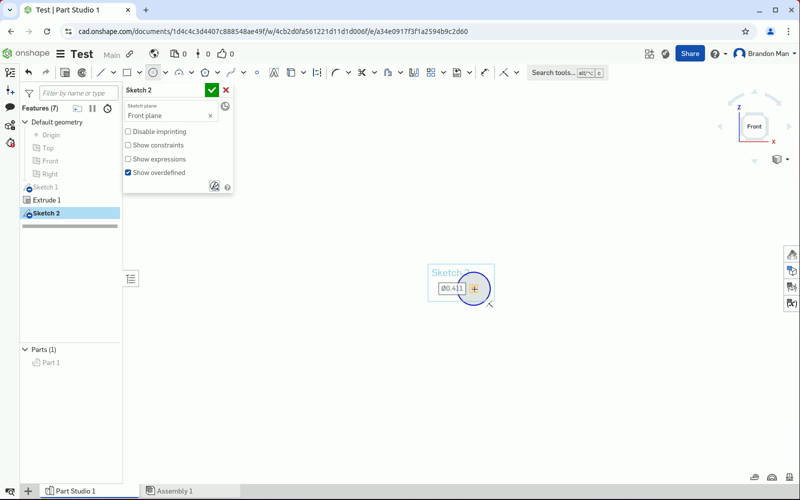
key(esc)
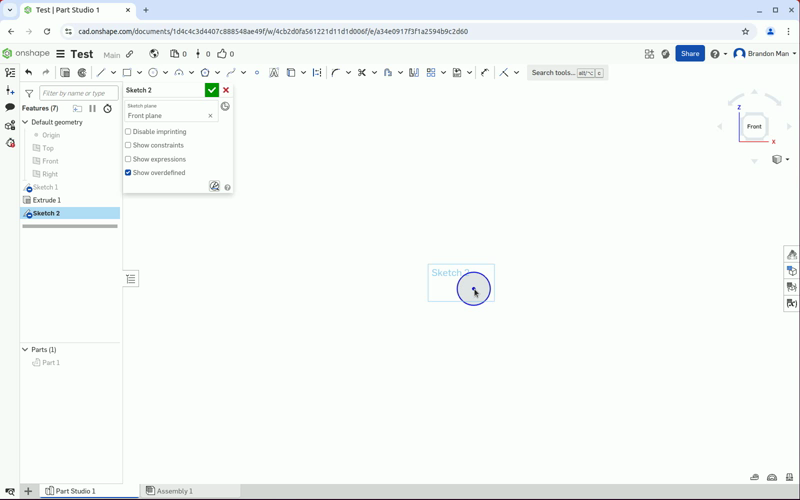
mouse_move(476, 298)
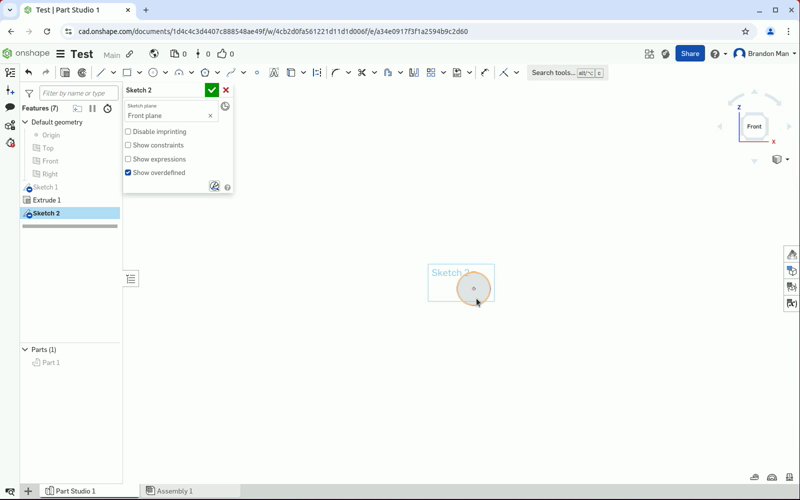
scroll(6)
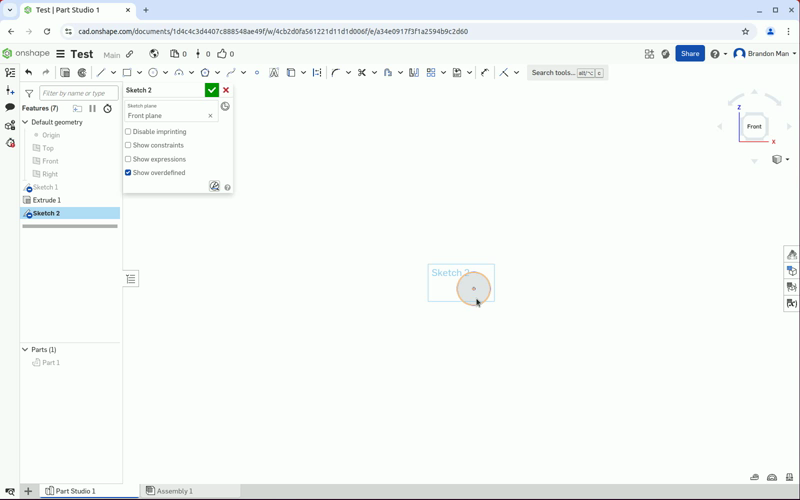
scroll(6)
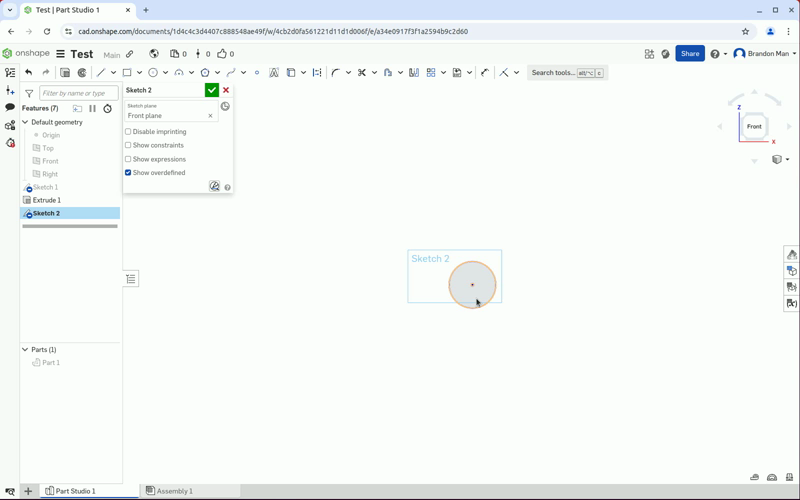
scroll(6)
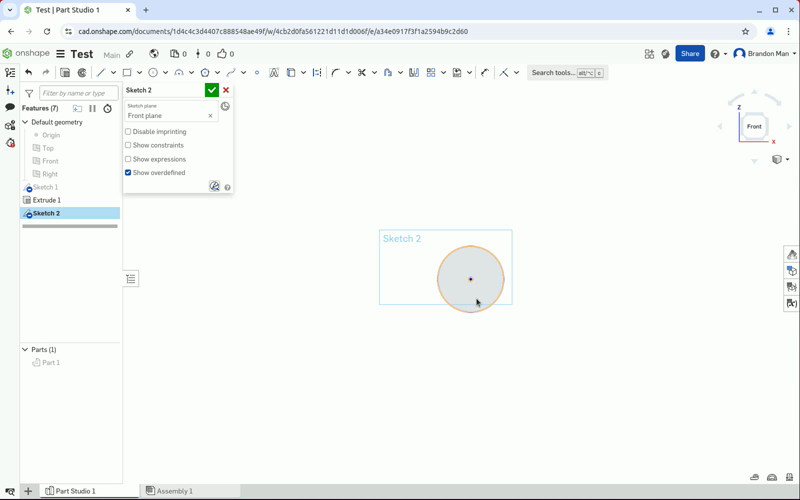
scroll(6)
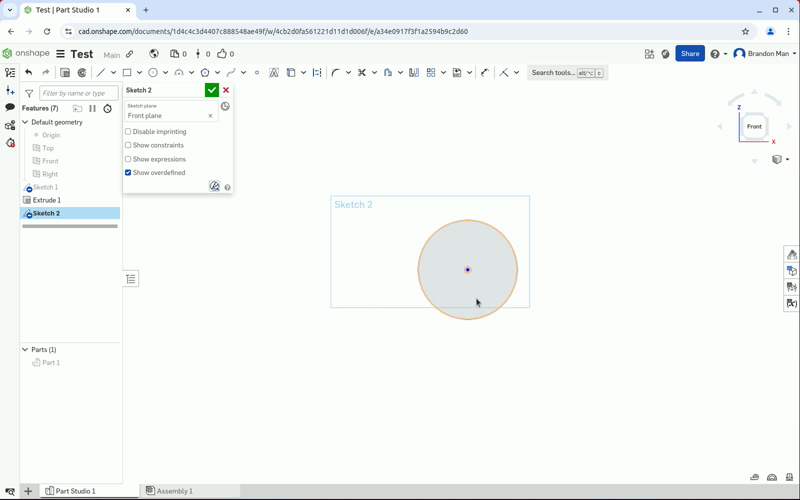
scroll(6)
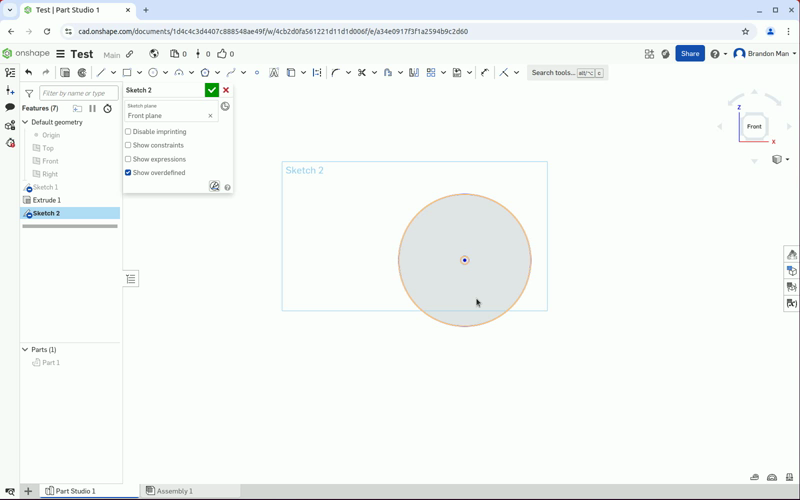
scroll(6)
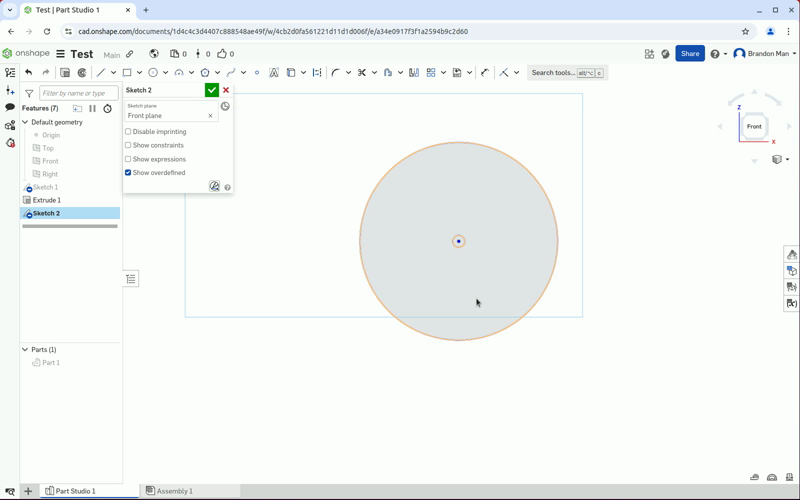
scroll(6)
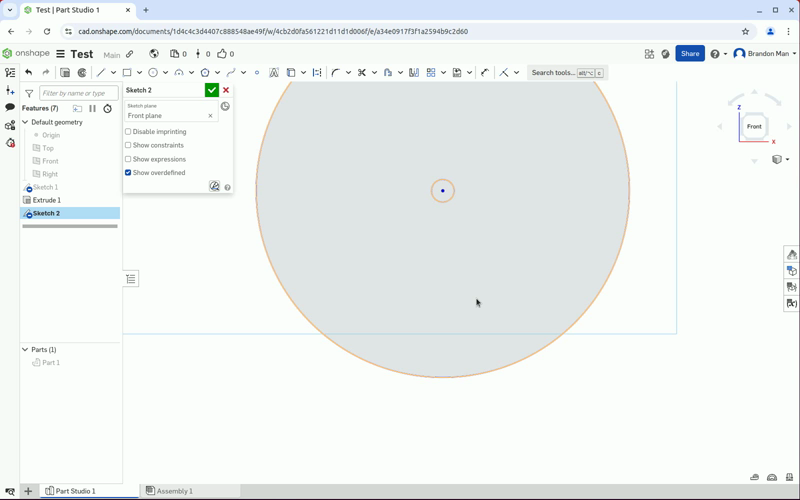
click(476, 298)
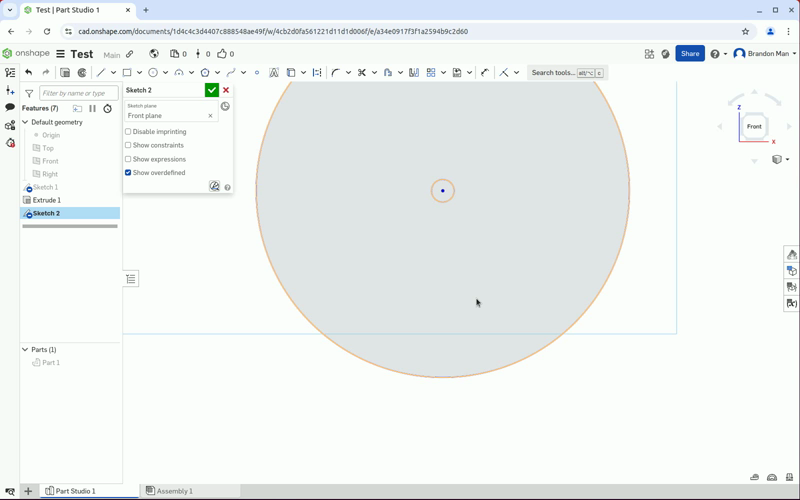
scroll(-6)
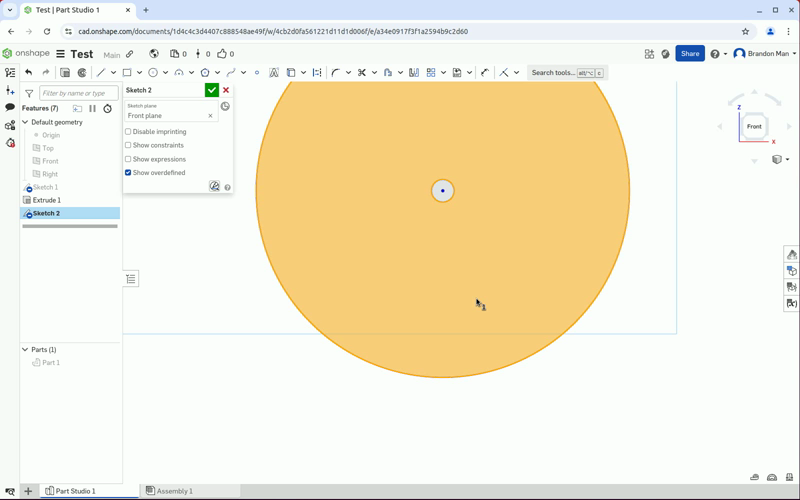
scroll(-6)
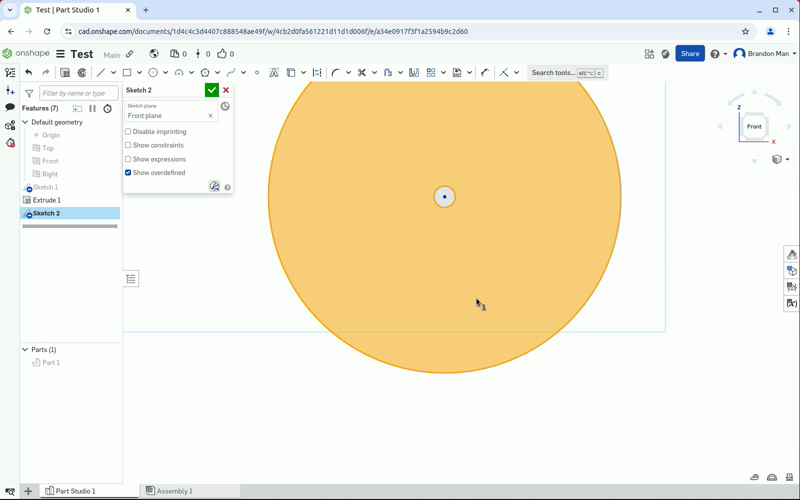
scroll(-6)
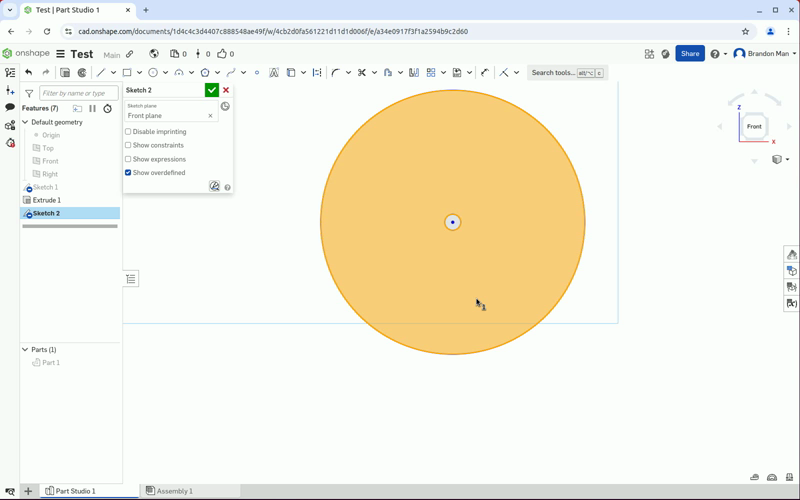
scroll(-6)
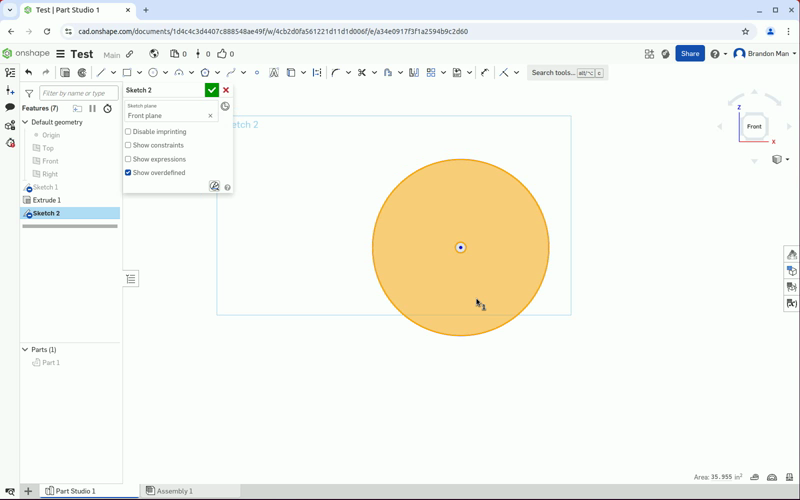
scroll(-6)
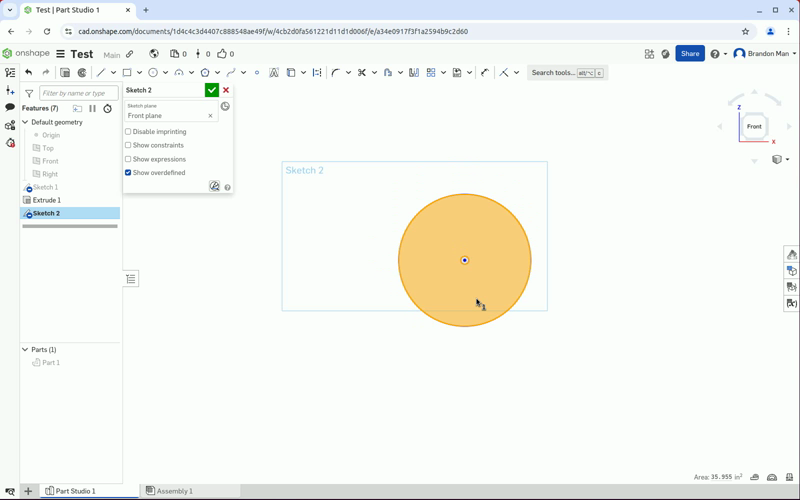
scroll(-6)
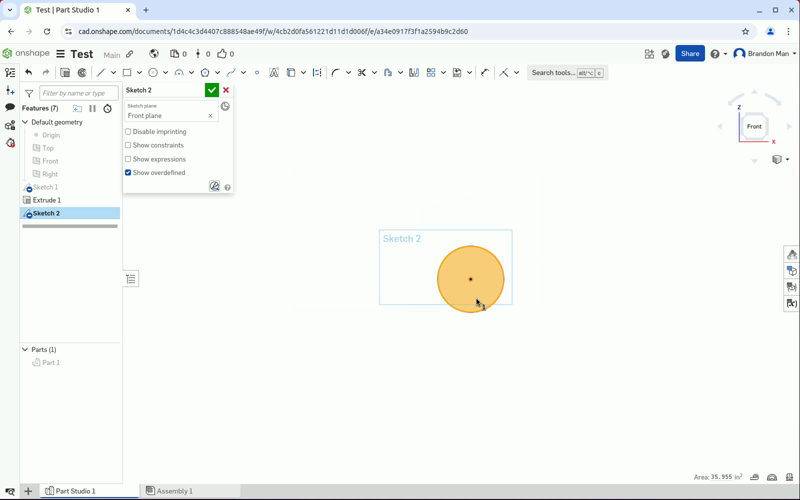
scroll(-6)
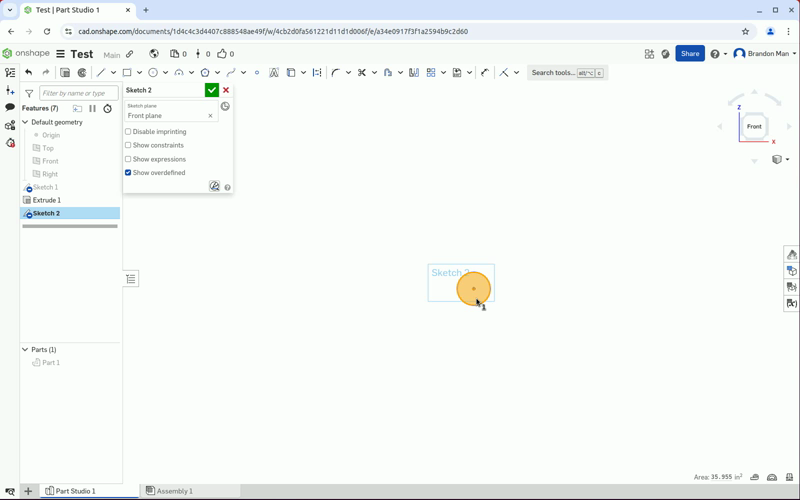
mouse_move(73, 352)
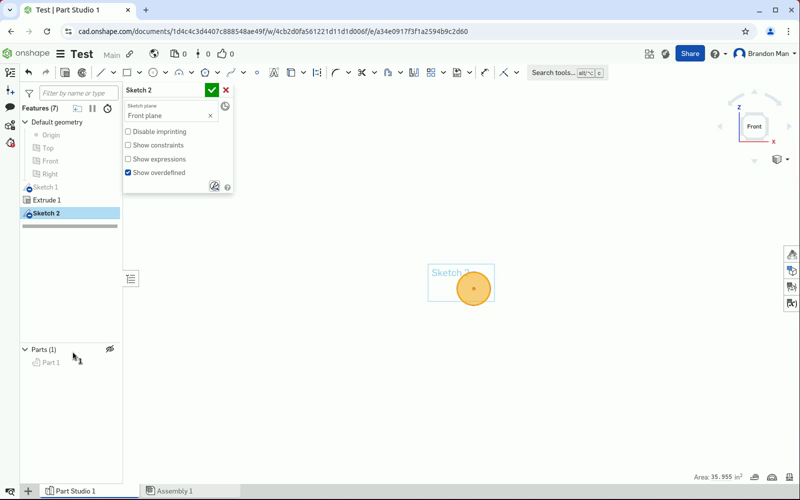
key(shift+y)
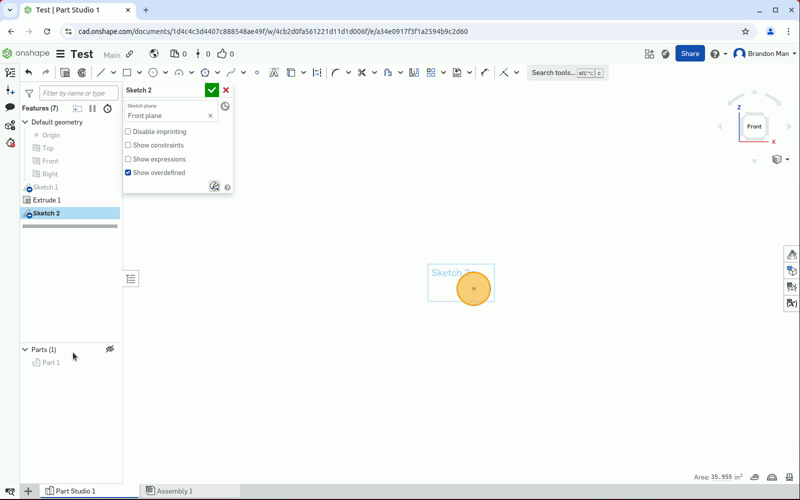
key(shift+e)
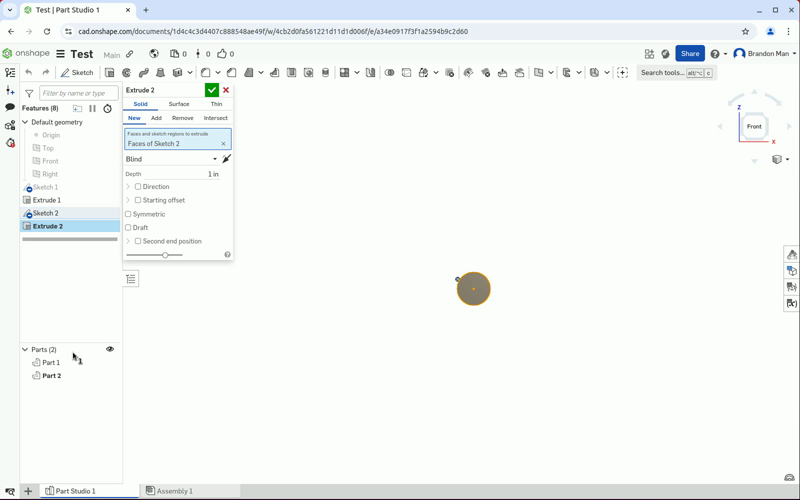
mouse_move(143, 106)
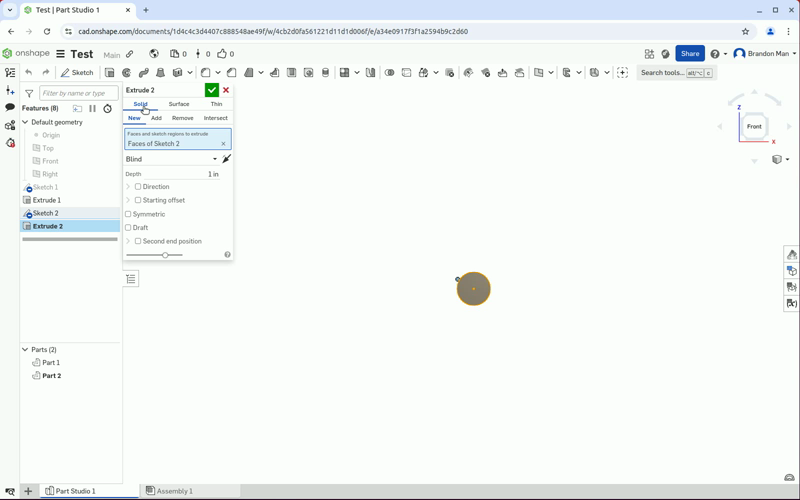
click(143, 106)
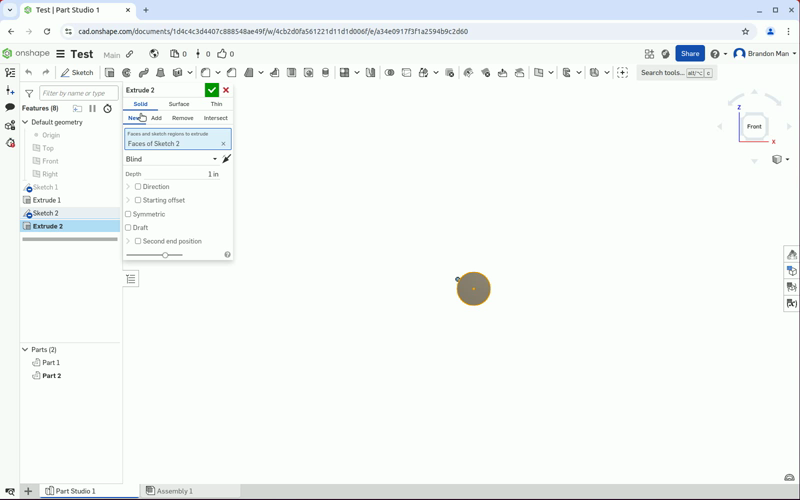
mouse_move(137, 120)
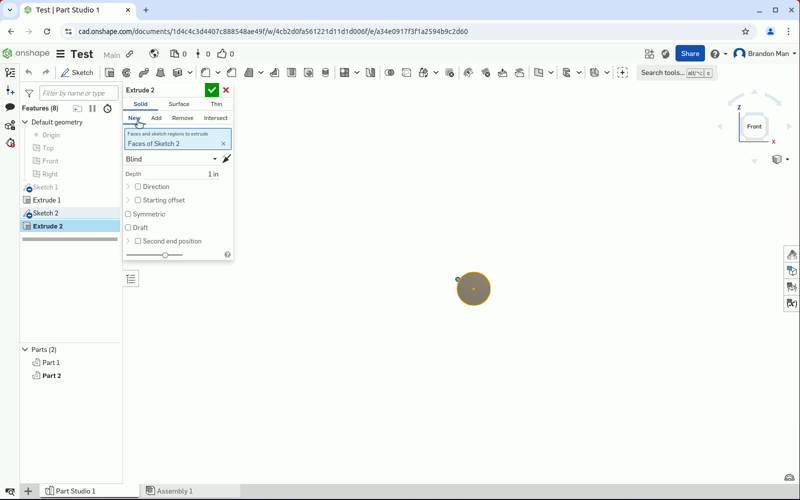
click(137, 120)
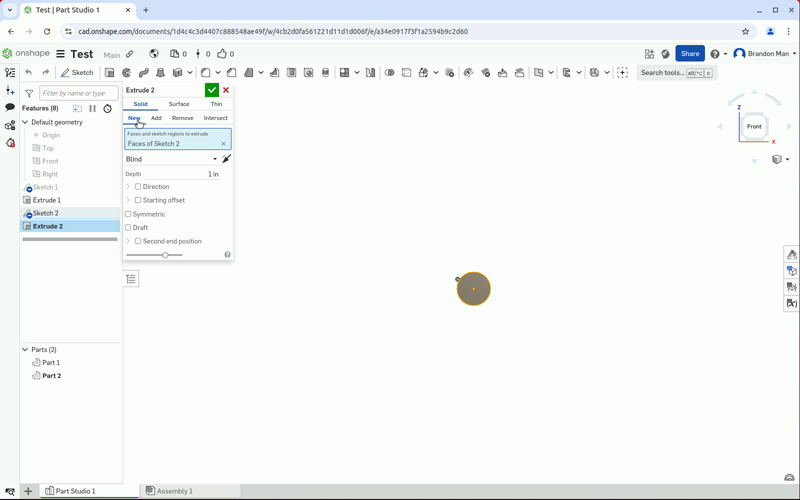
key(tab, 4)
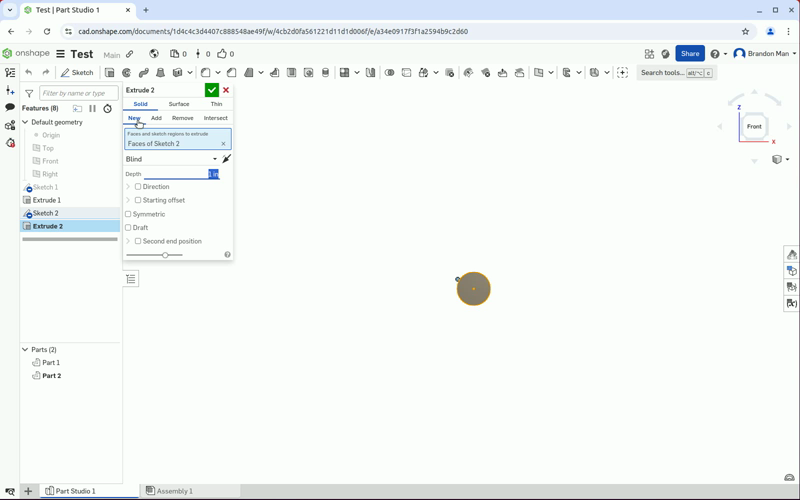
text(1.926)
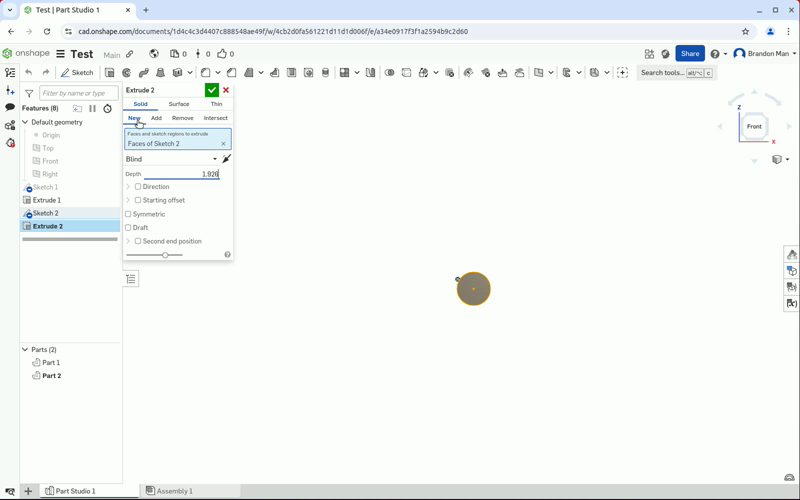
key(enter)
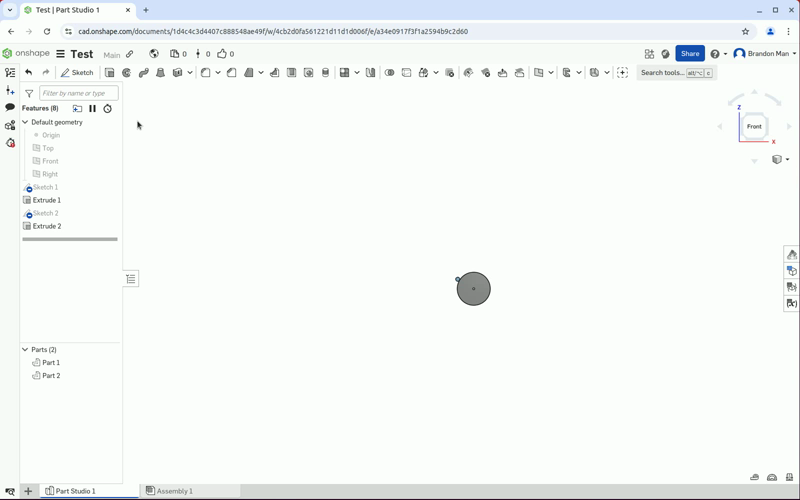
key(shift+h)
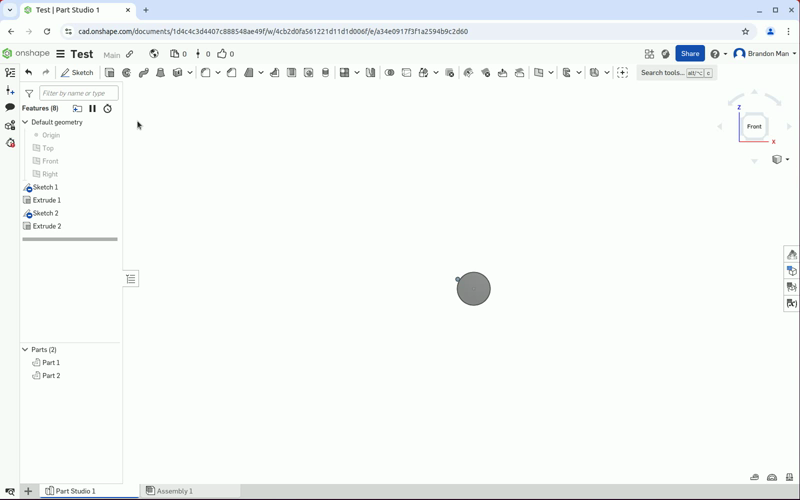
key(shift+h)
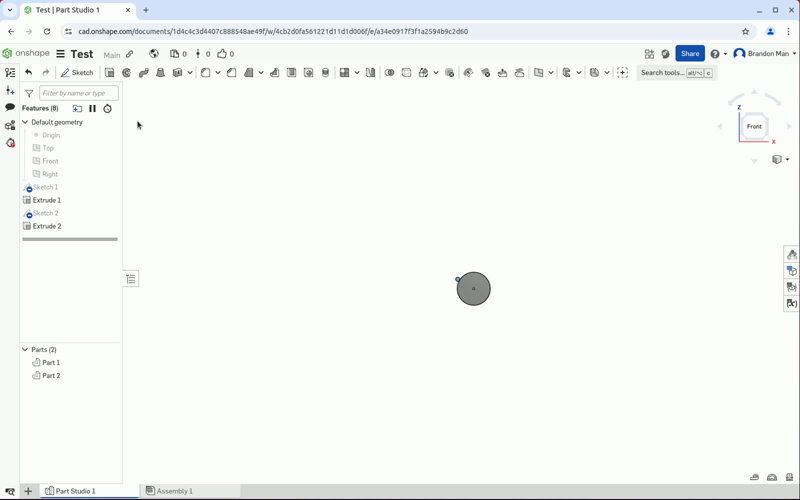
mouse_move(73, 189)
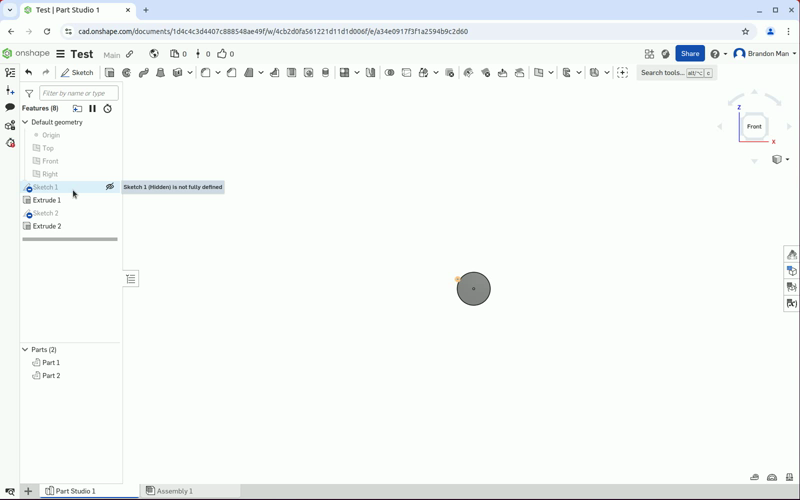
click(73, 189)
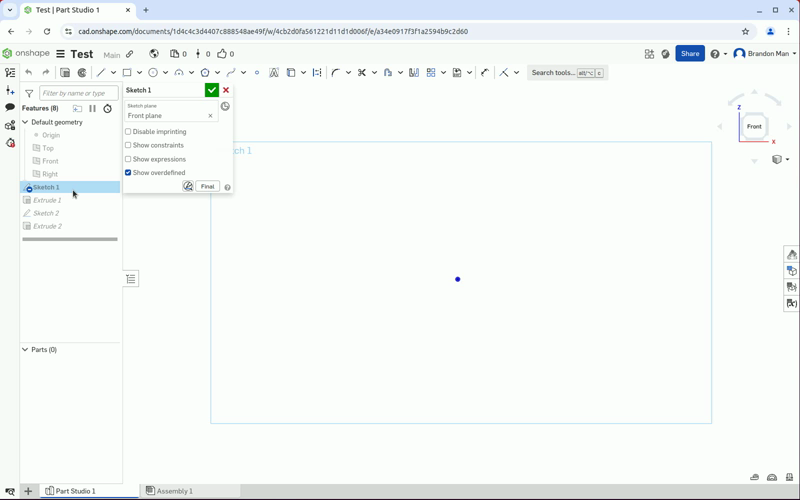
mouse_move(229, 92)
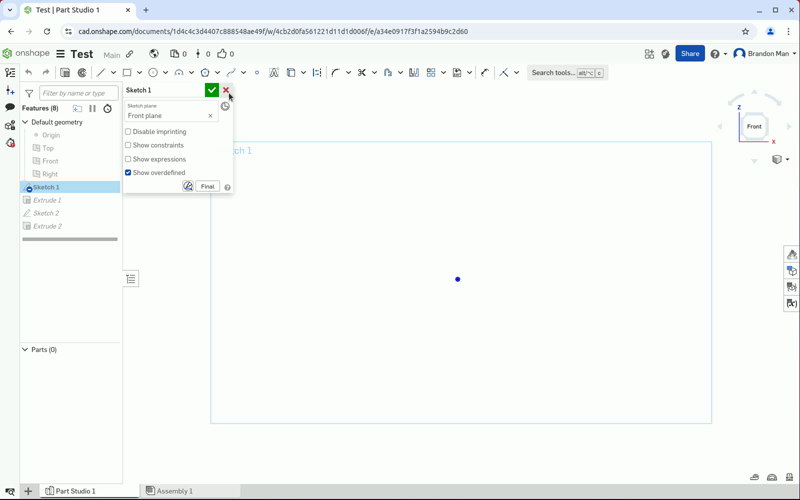
click(229, 92)
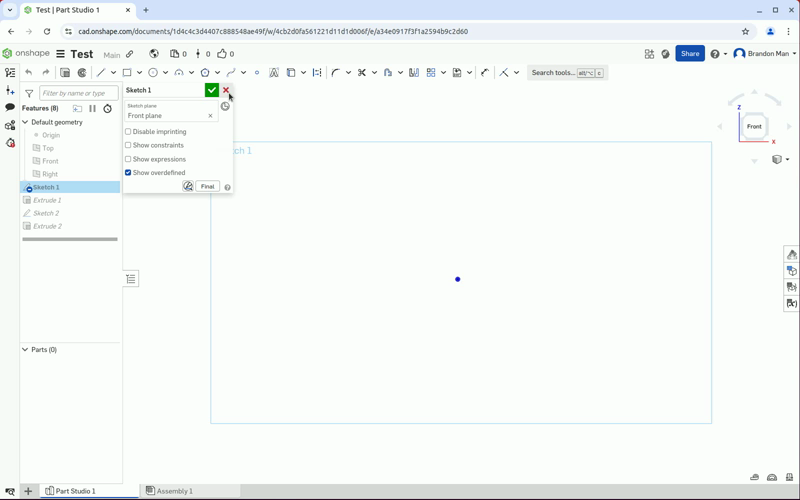
key(shift+s)
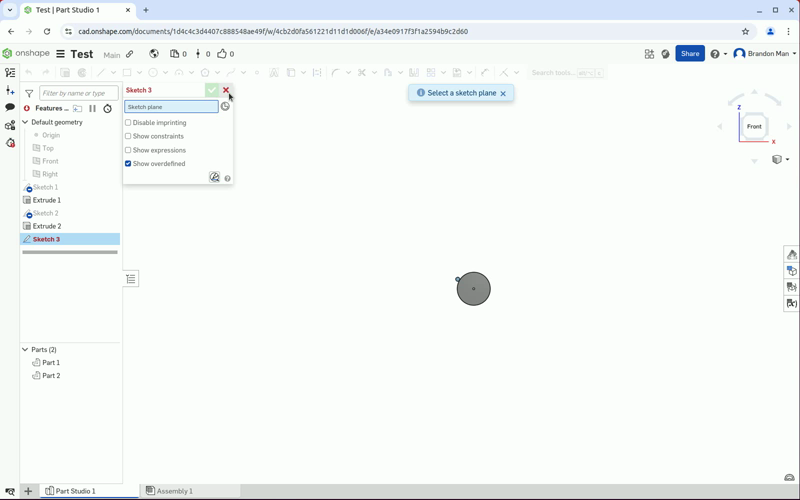
mouse_move(73, 163)
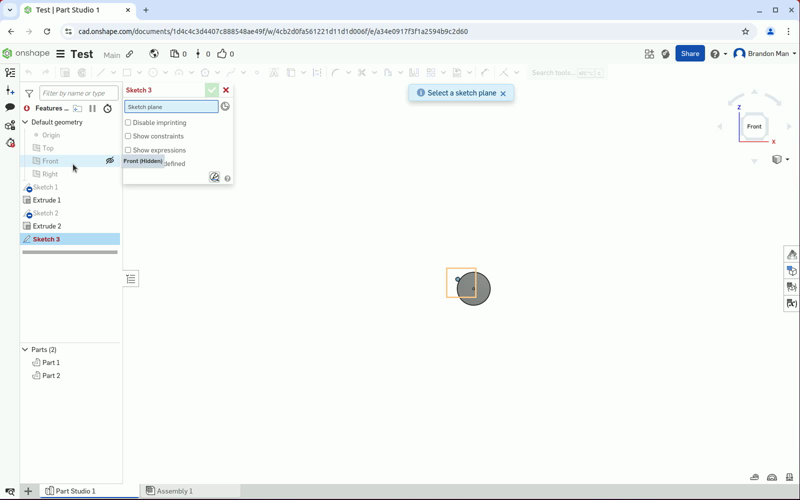
click(73, 163)
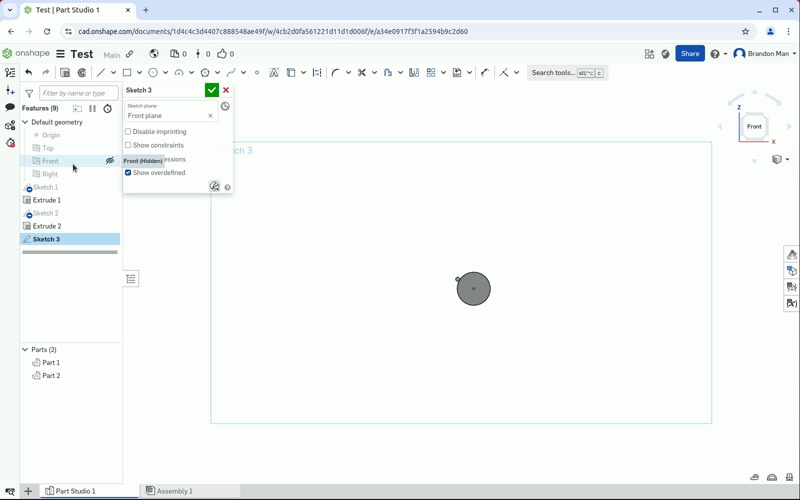
mouse_move(73, 352)
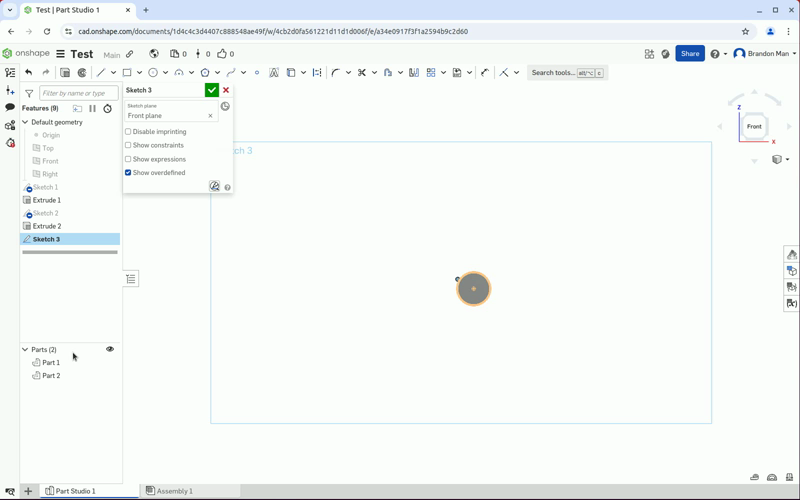
key(y)
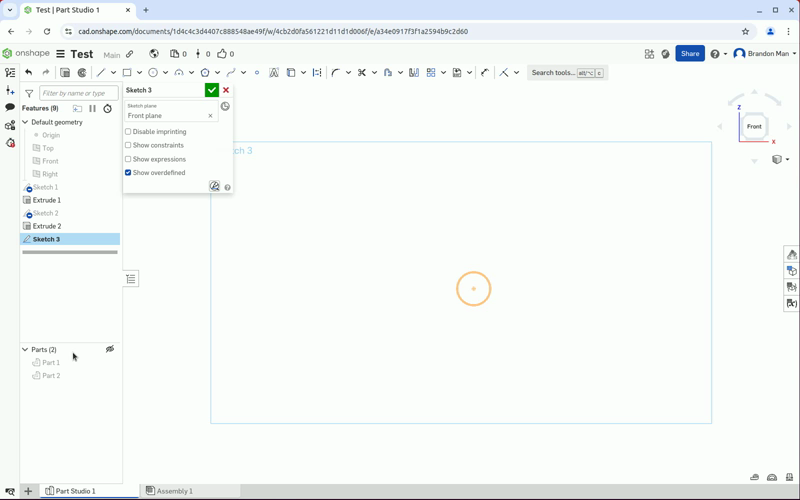
key(c)
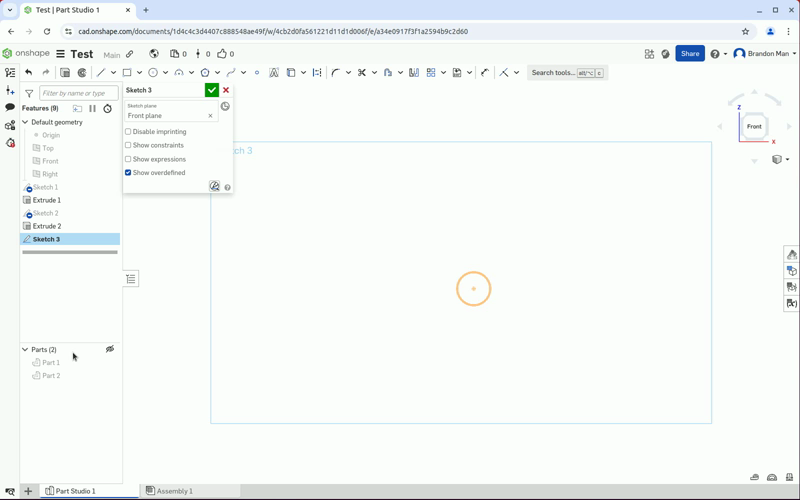
key_down(shift)
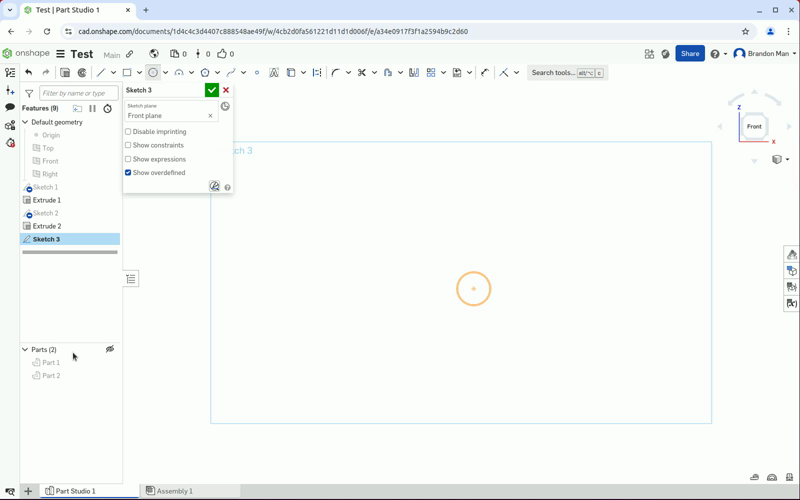
mouse_move(464, 265)
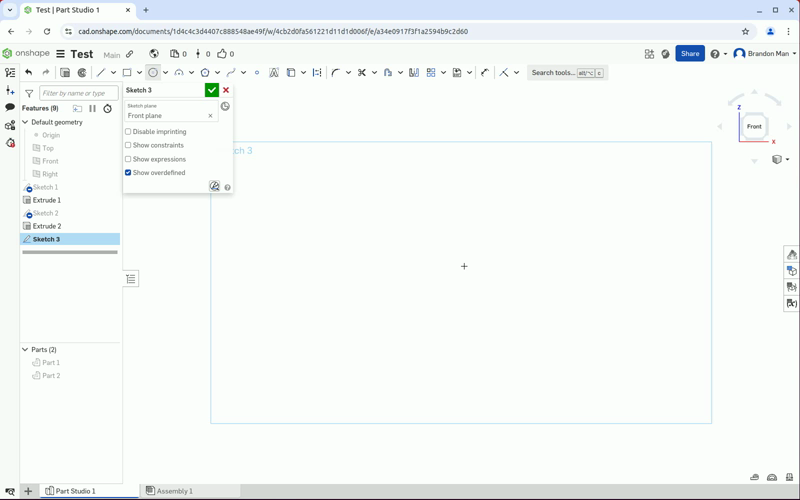
click(464, 265)
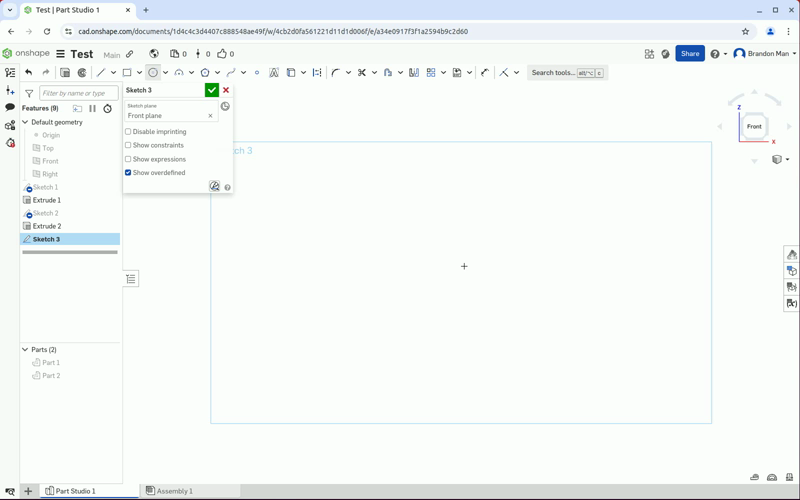
key_up(shift)
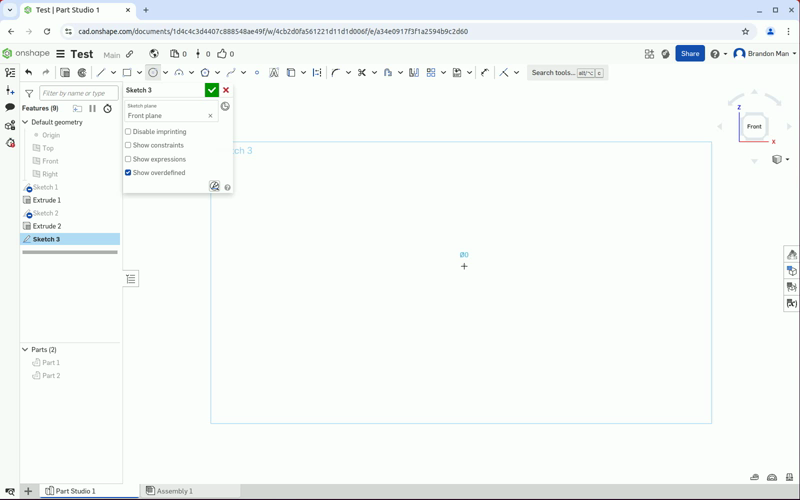
mouse_move(467, 265)
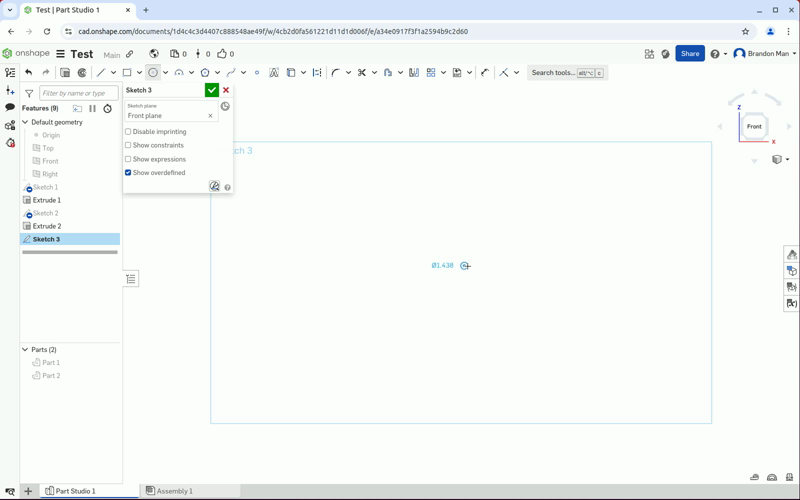
click(467, 265)
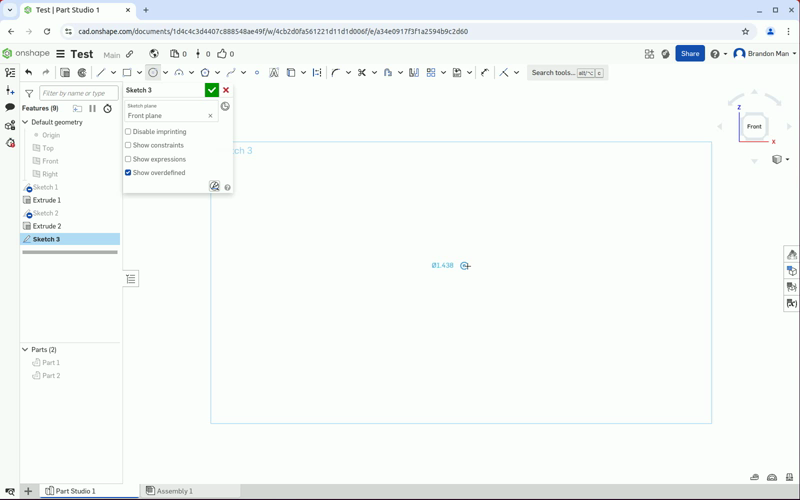
key(esc)
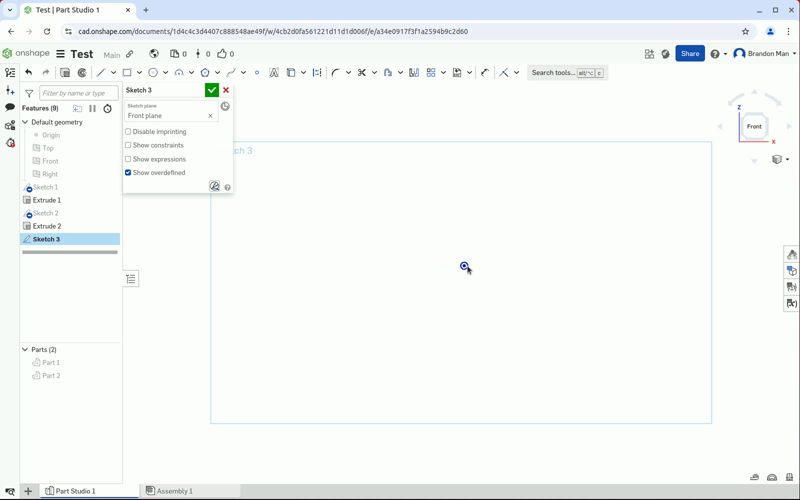
mouse_move(464, 267)
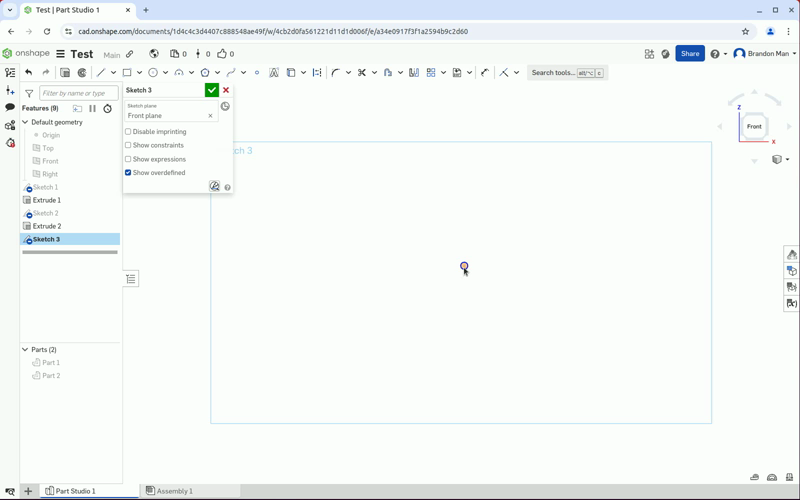
scroll(6)
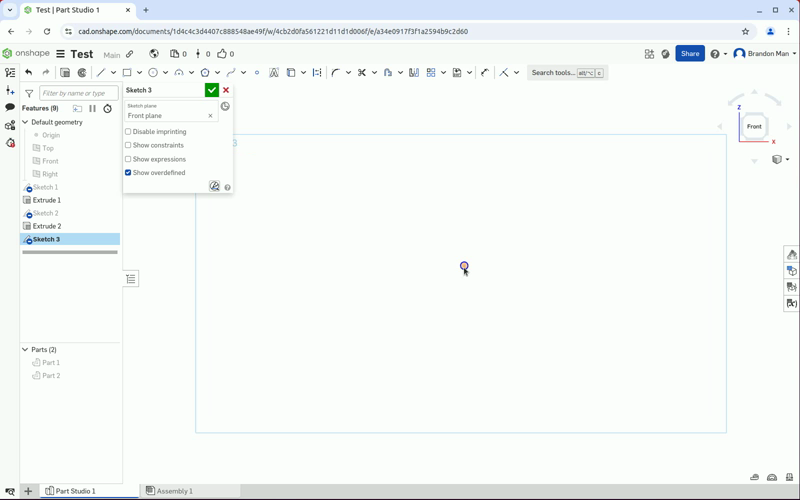
scroll(6)
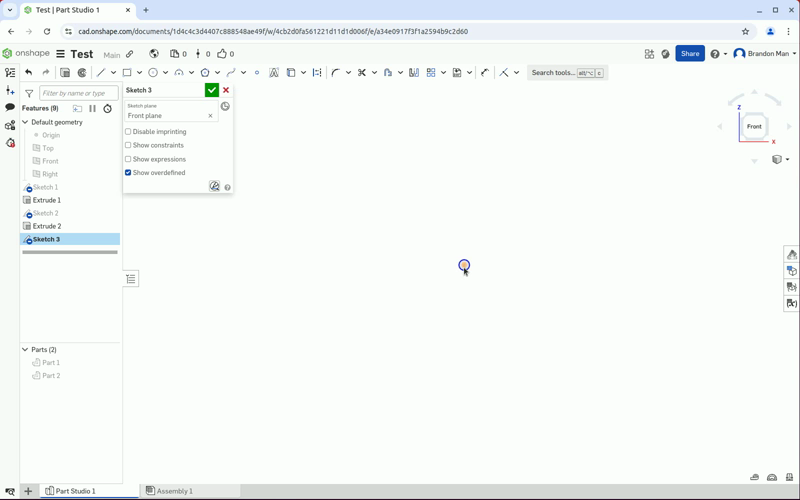
scroll(6)
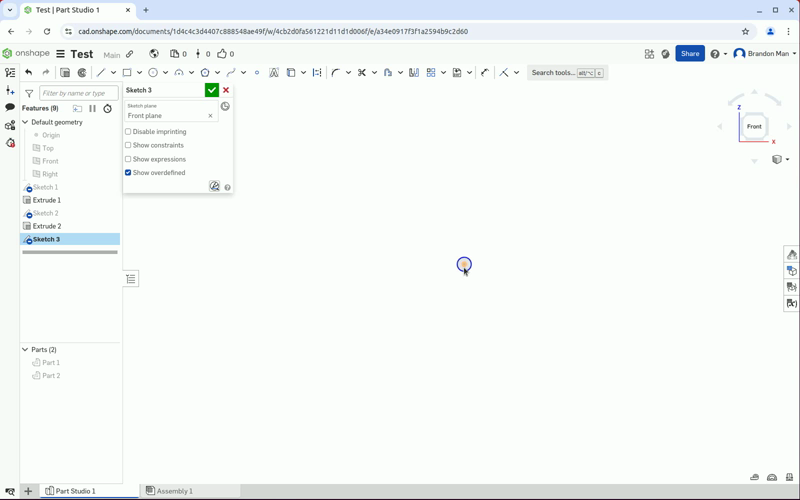
scroll(6)
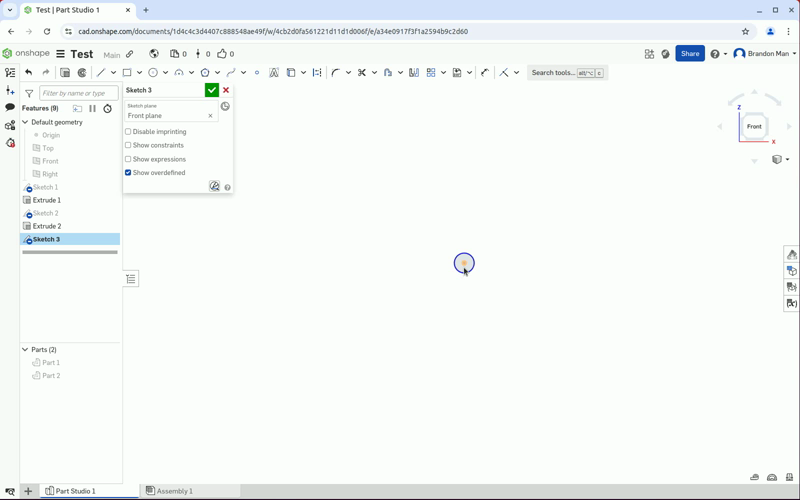
scroll(6)
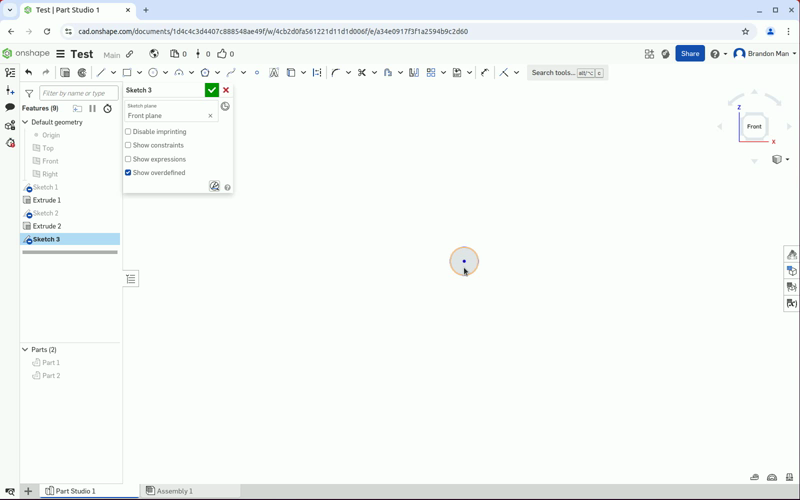
scroll(6)
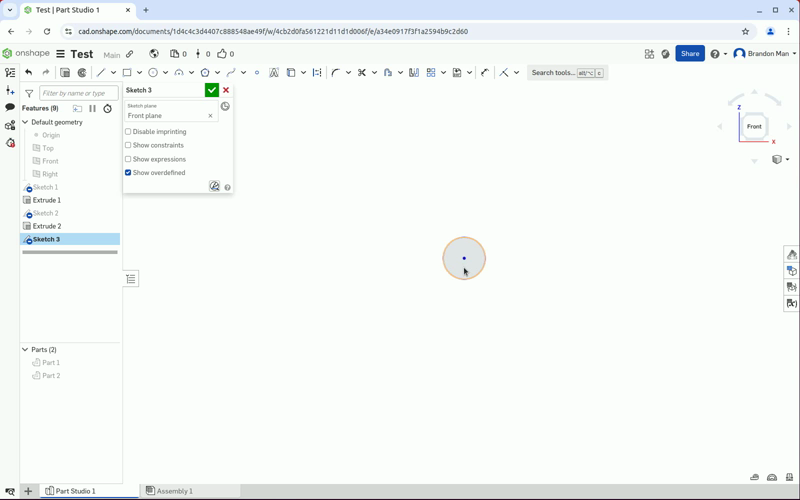
scroll(6)
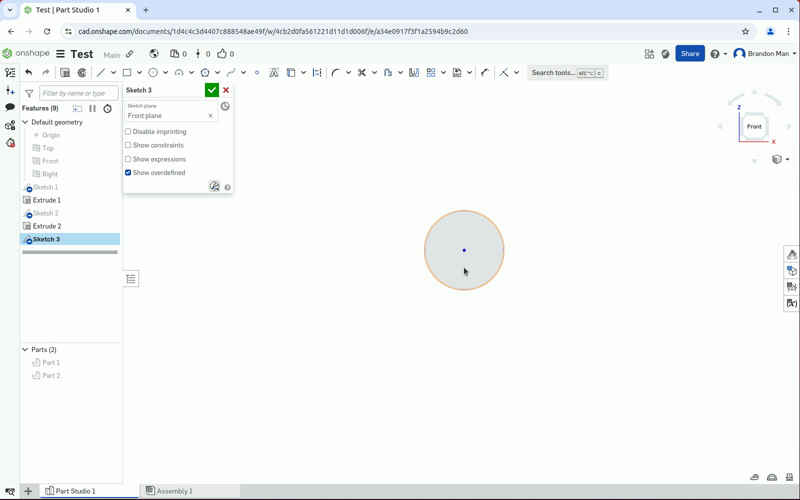
click(464, 267)
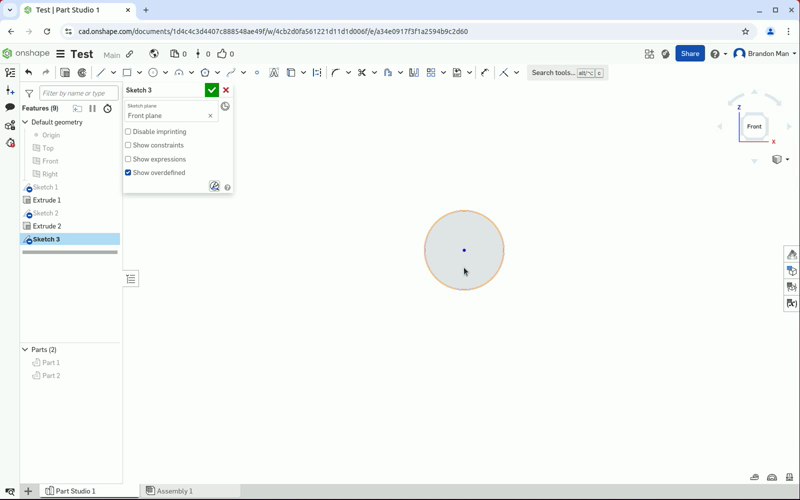
scroll(-6)
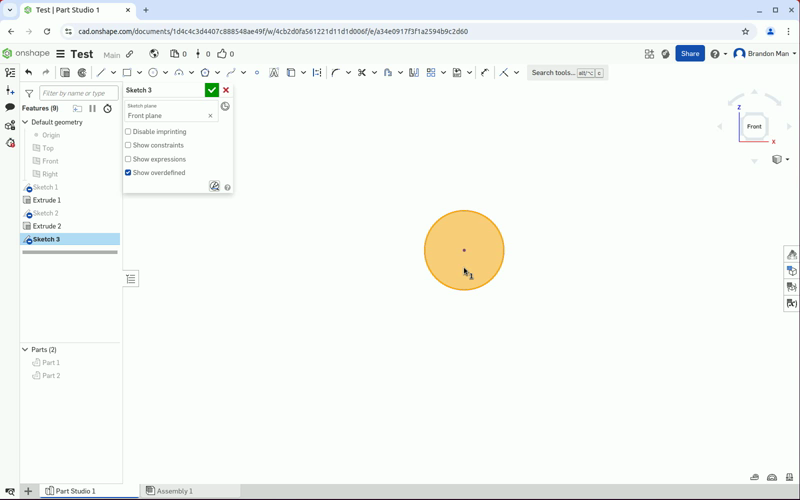
scroll(-6)
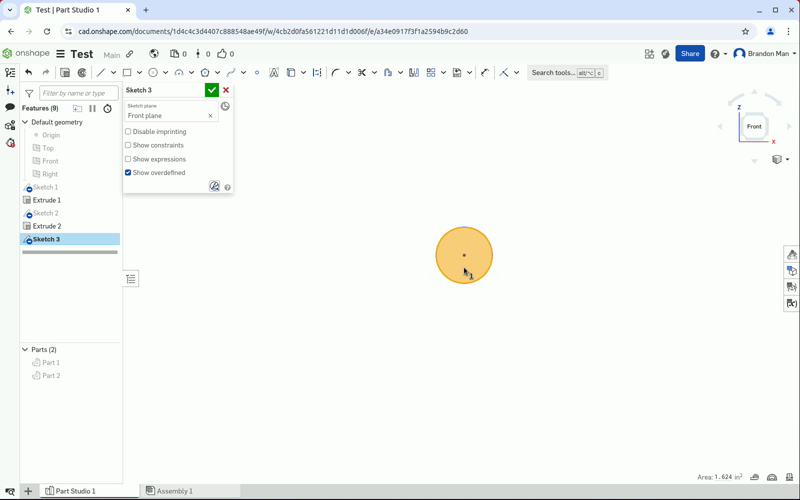
scroll(-6)
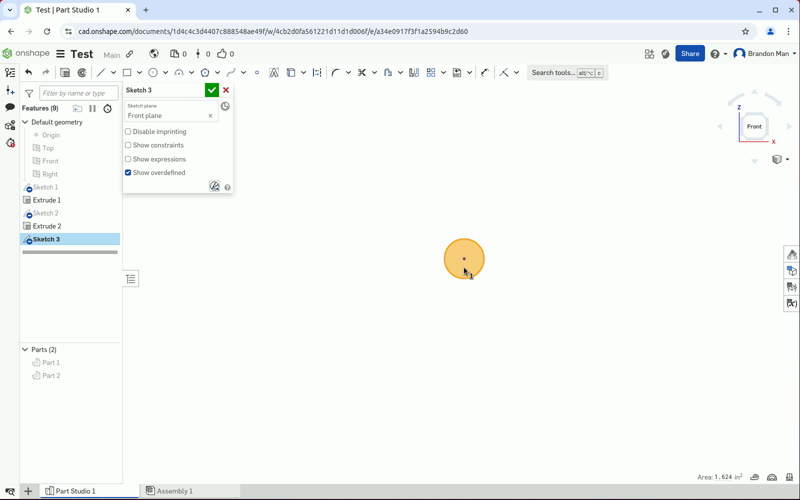
scroll(-6)
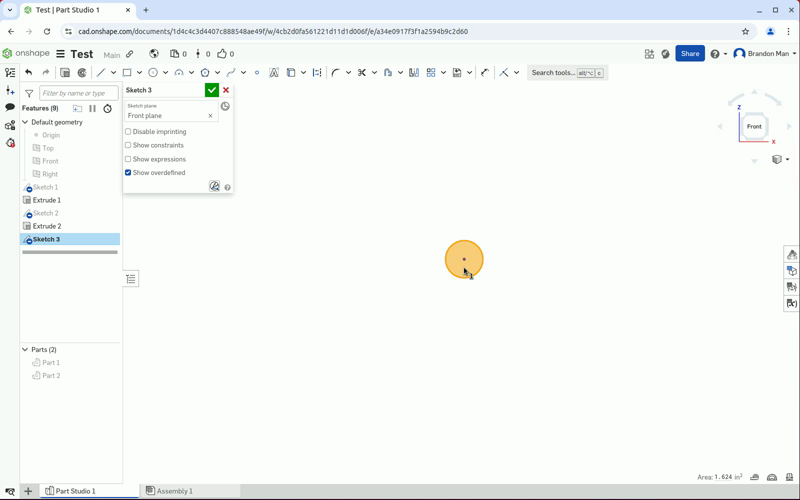
scroll(-6)
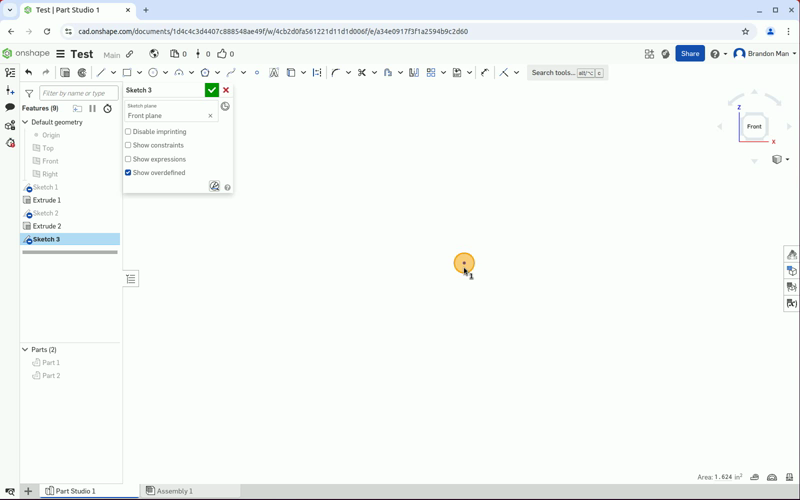
scroll(-6)
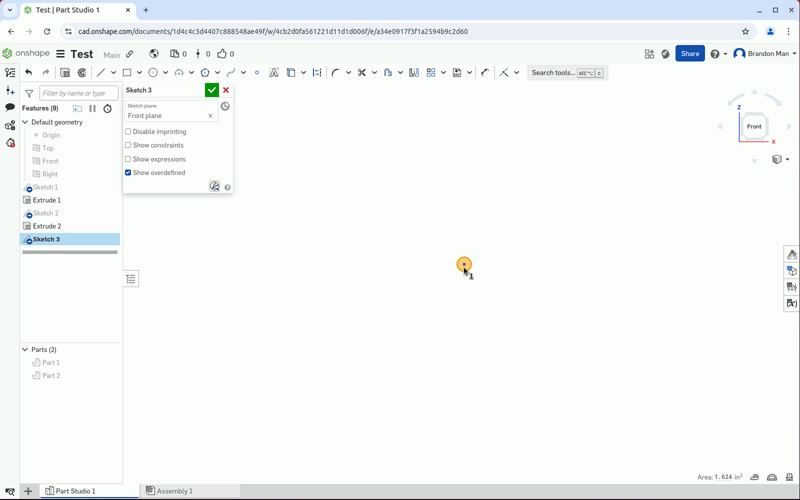
scroll(-6)
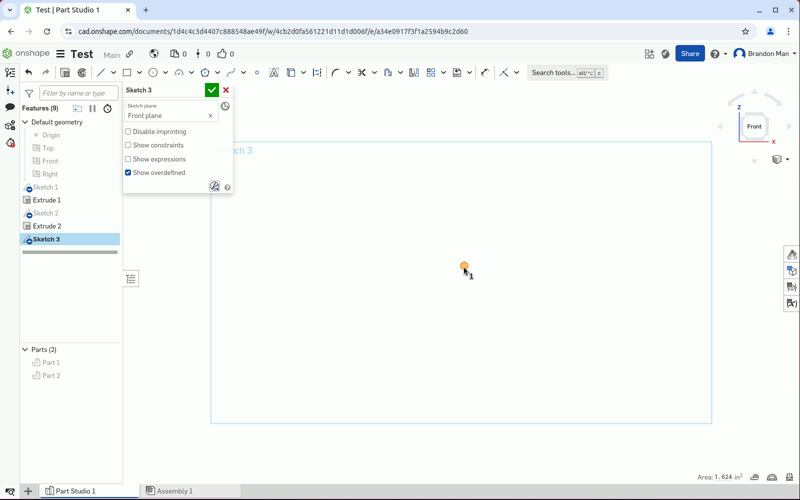
mouse_move(73, 352)
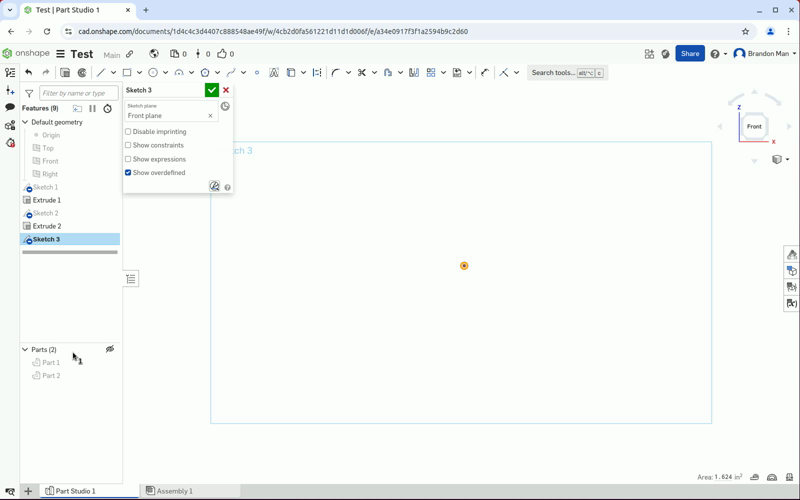
key(shift+y)
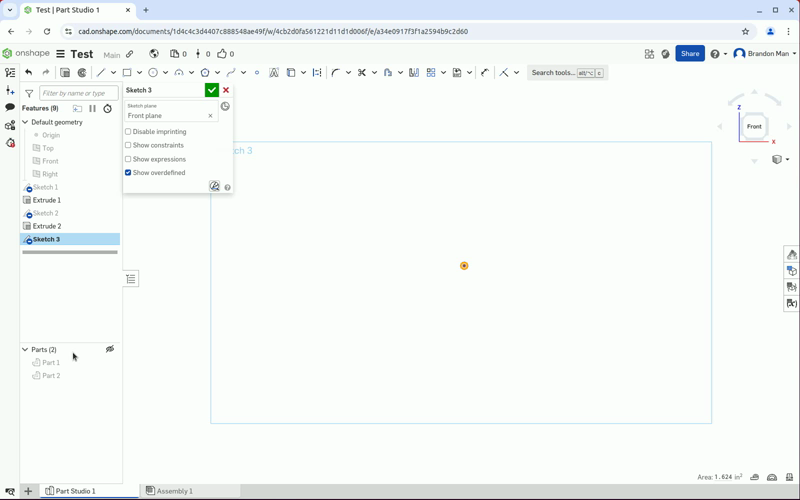
key(shift+e)
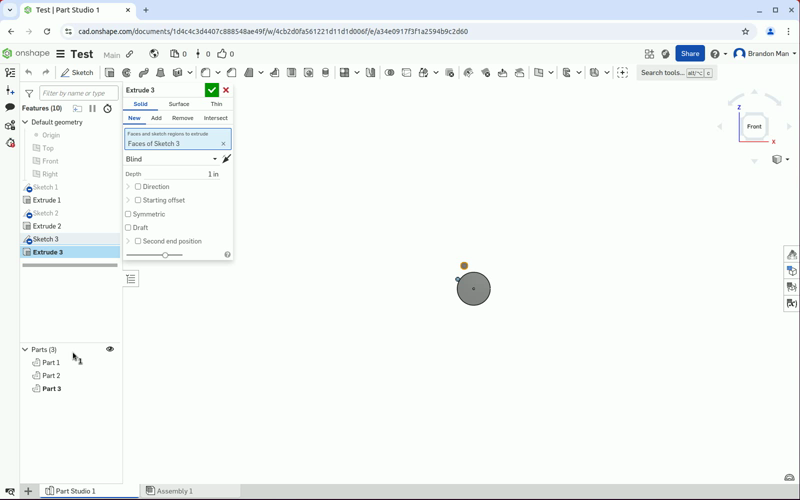
mouse_move(143, 106)
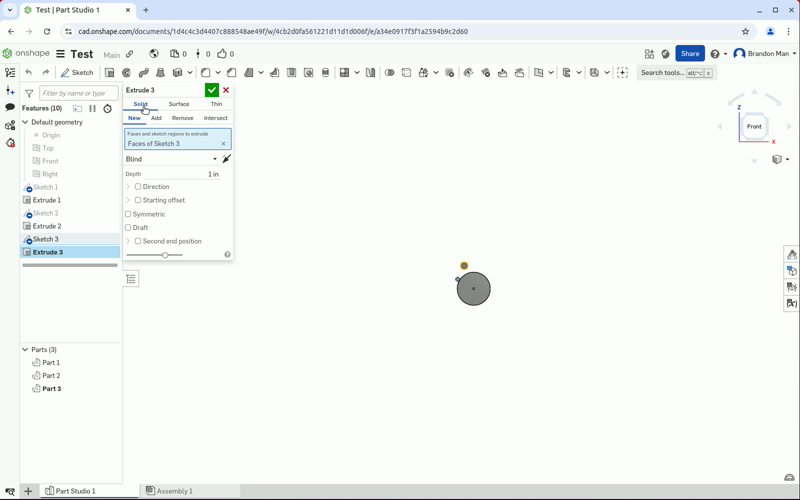
click(143, 106)
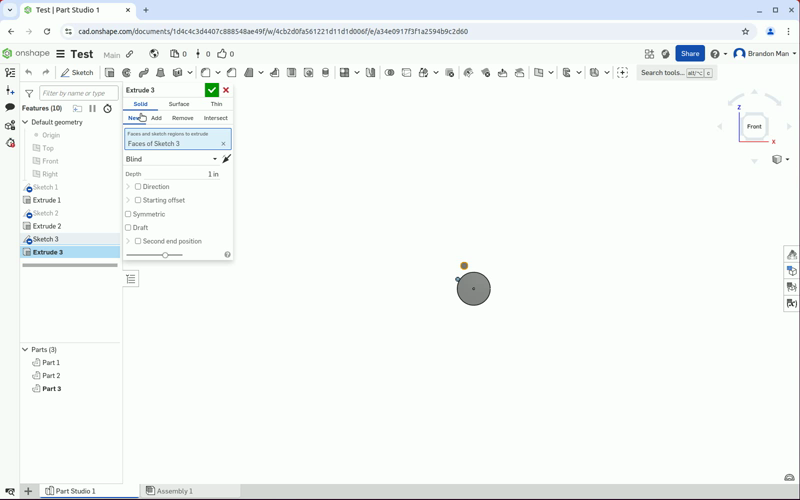
mouse_move(137, 120)
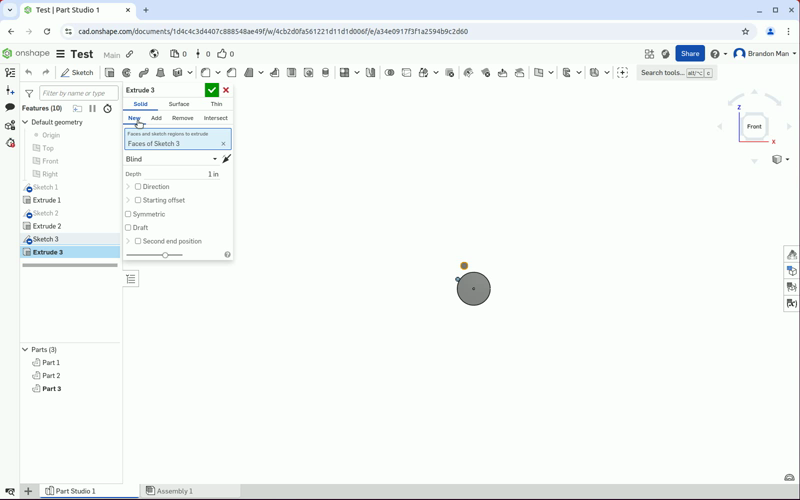
click(137, 120)
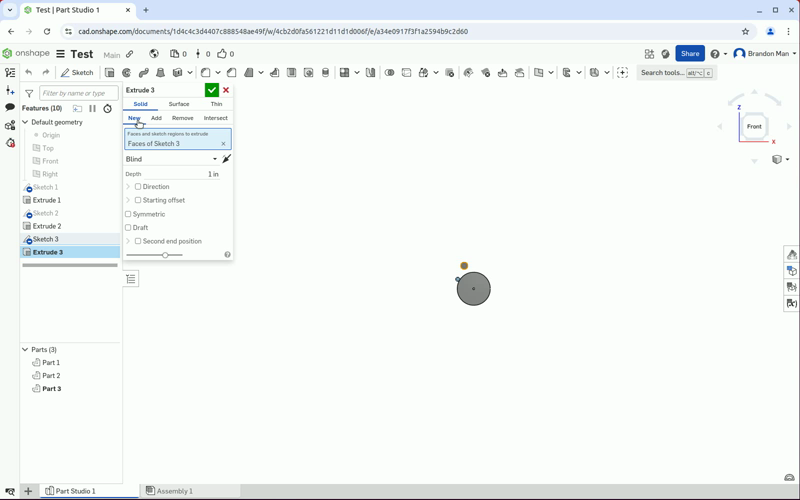
key(tab, 4)
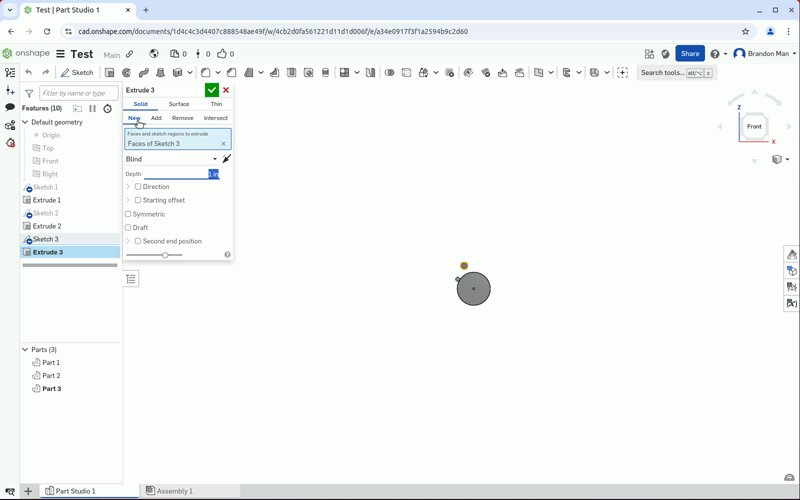
text(9.628)
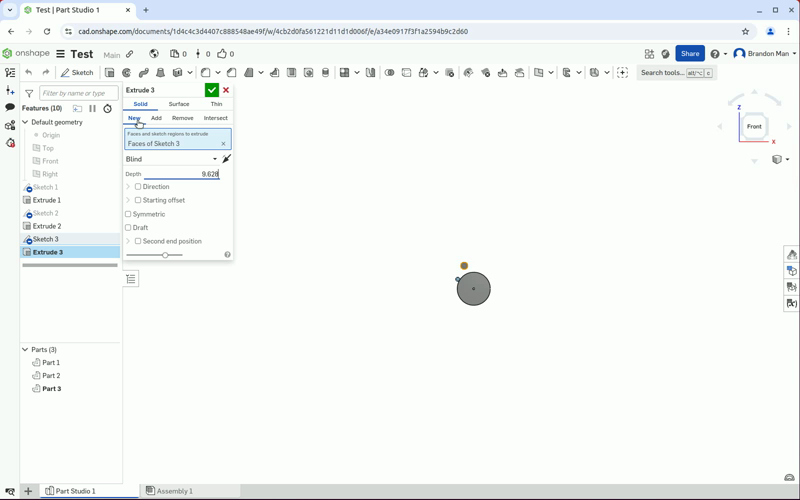
key(enter)
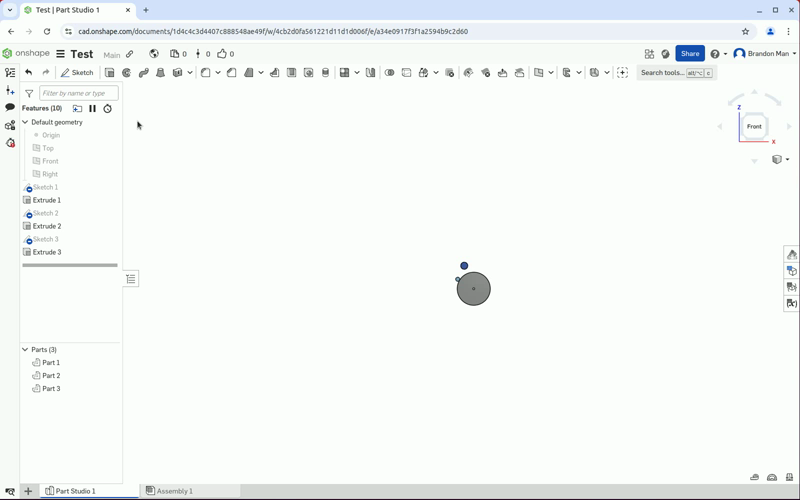
key(shift+h)
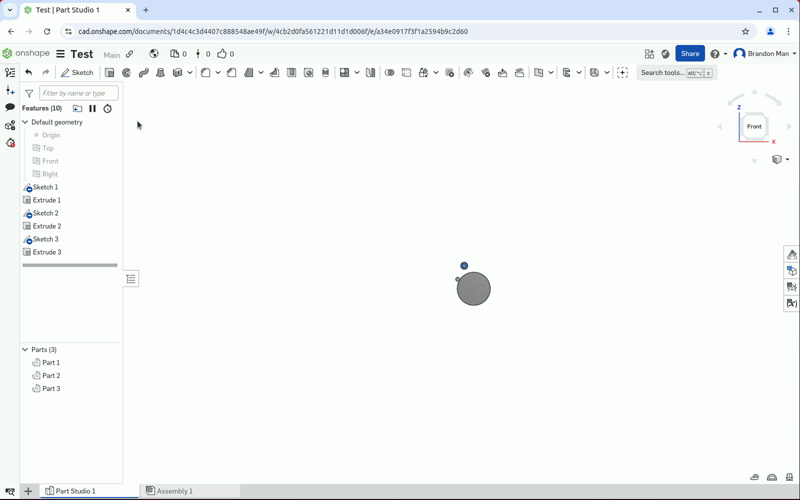
key(shift+h)
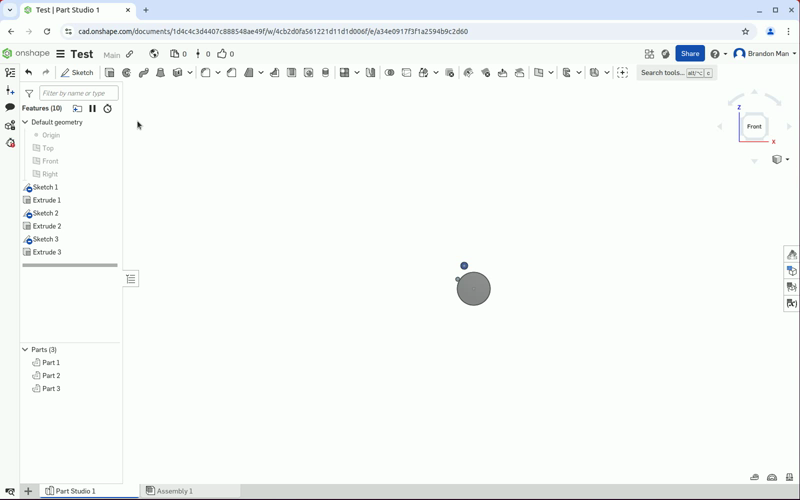
key(shift+7)
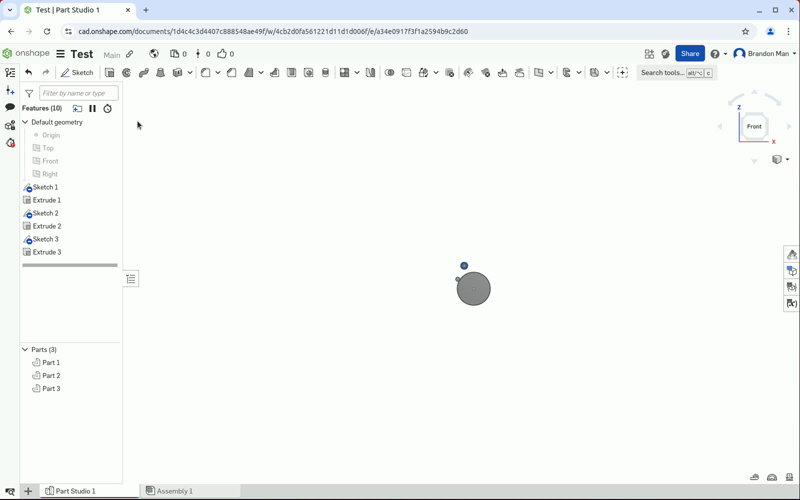
key(left, 2)
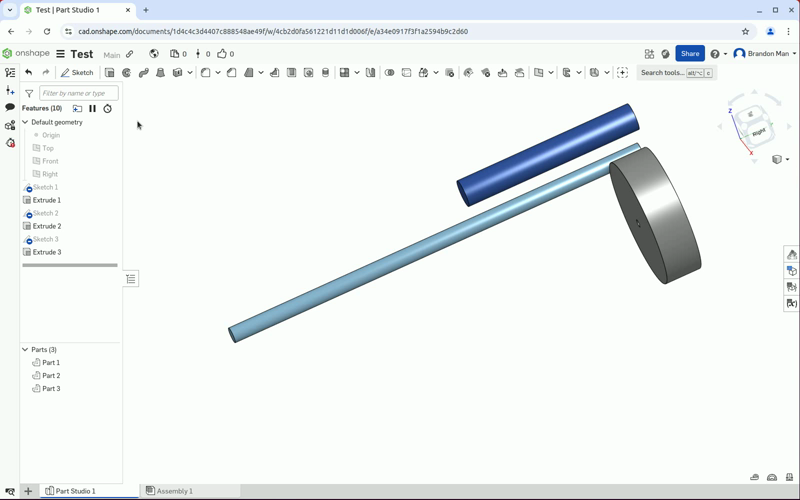
key(down, 2)
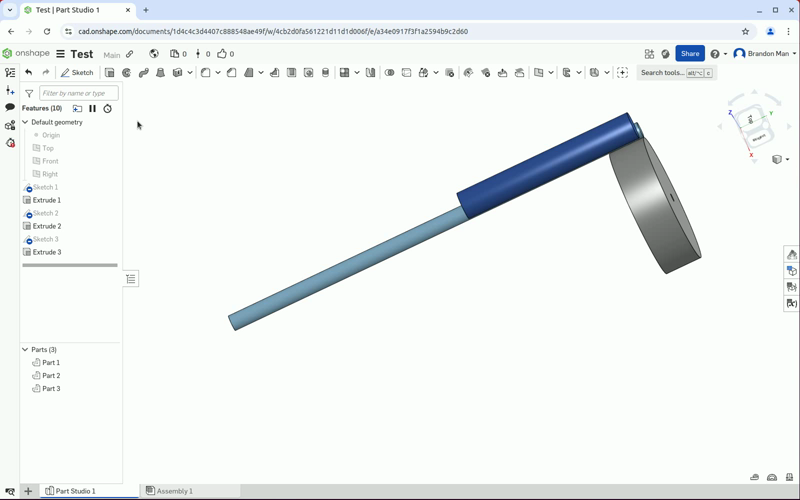
key(up, 2)
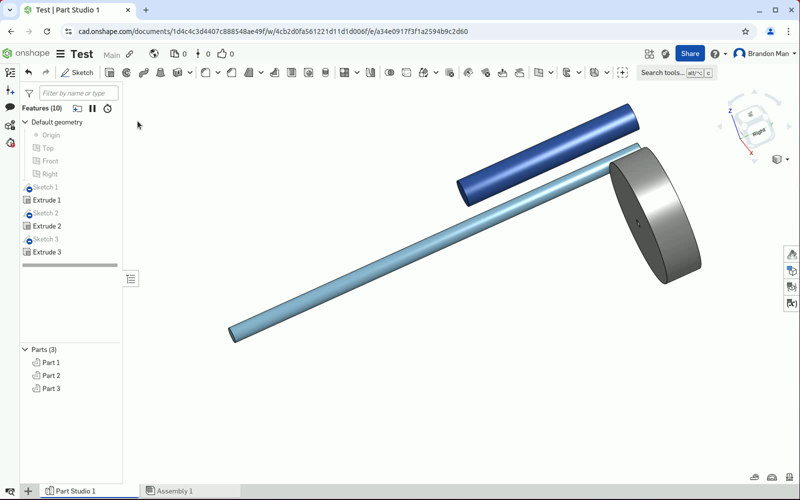
key(right, 2)
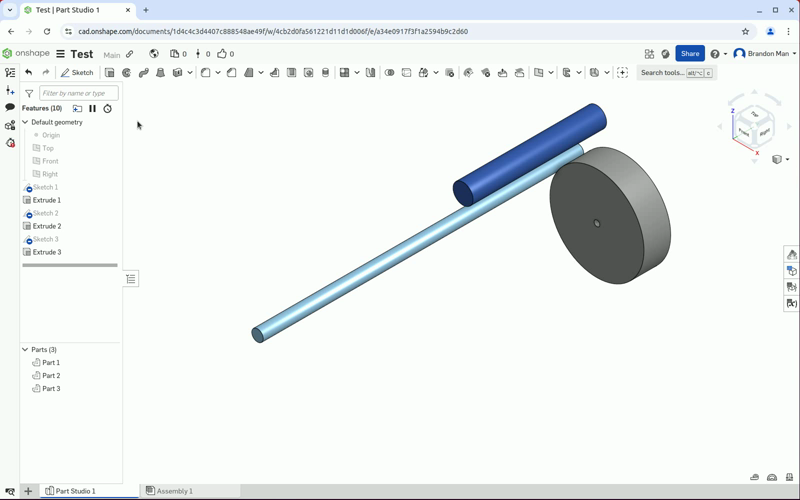
mouse_move(73, 189)
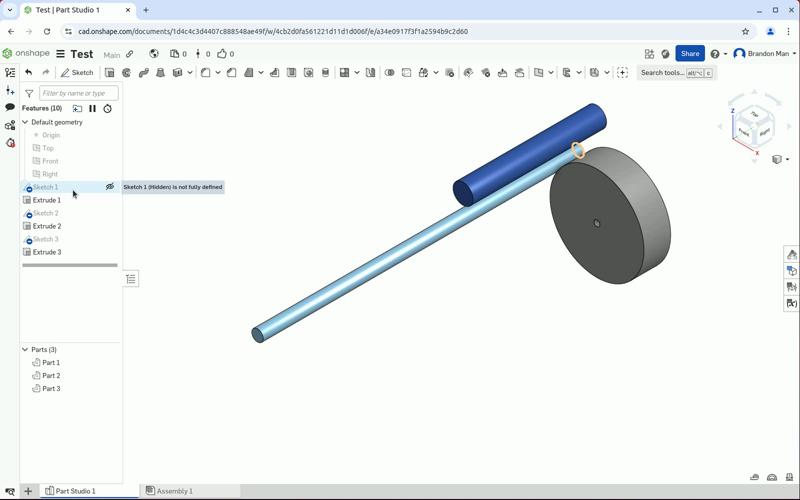
click(73, 189)